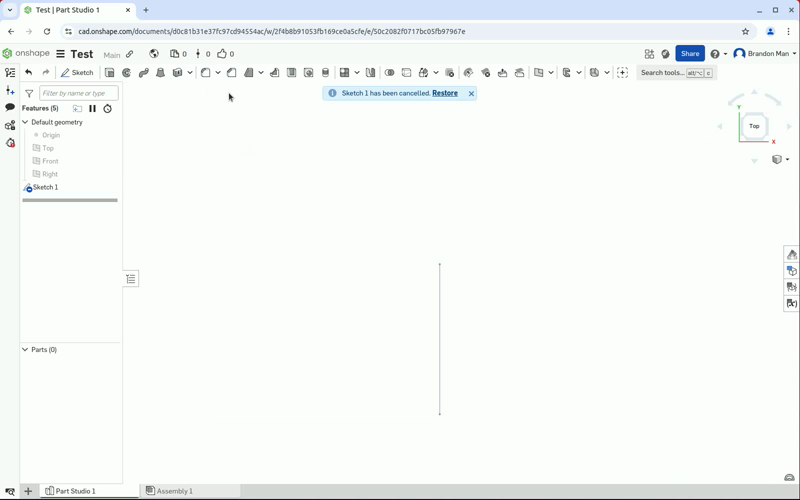
key(shift+h)
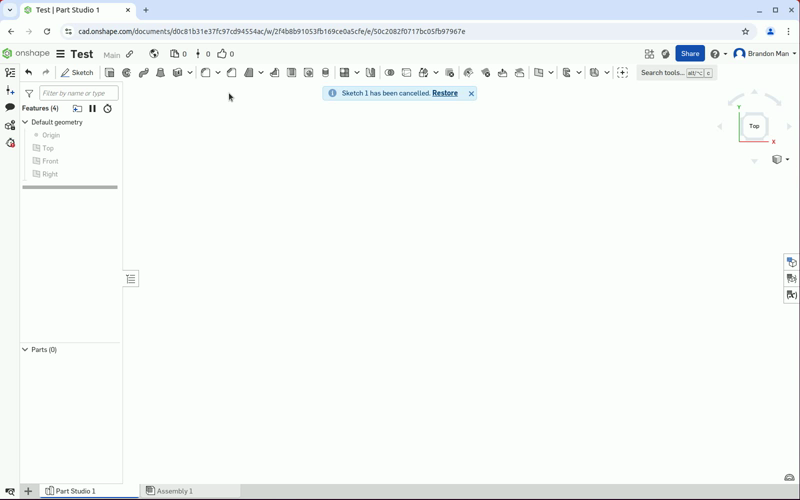
mouse_move(73, 352)
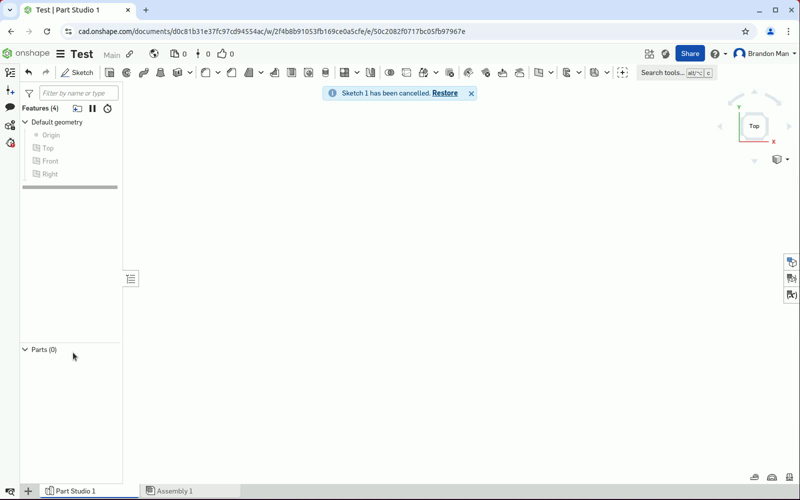
key(y)
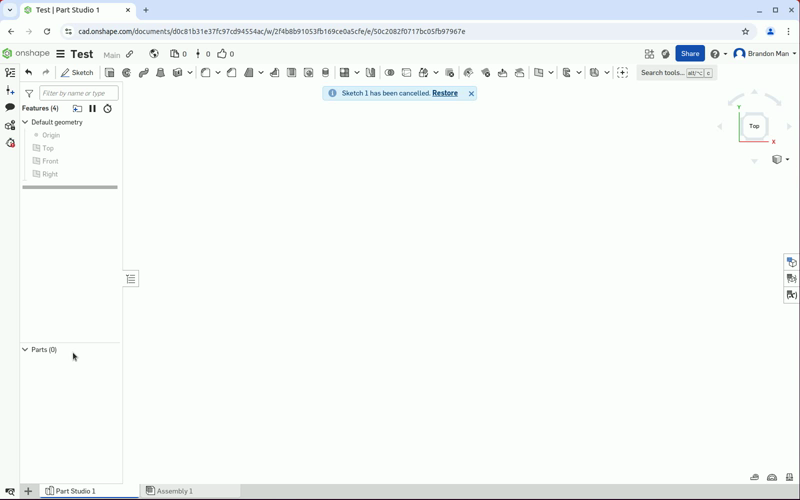
key(shift+p)
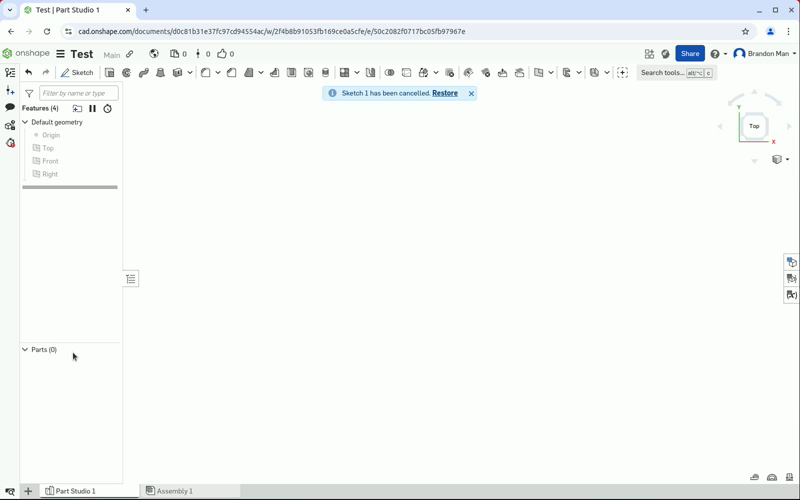
key(space)
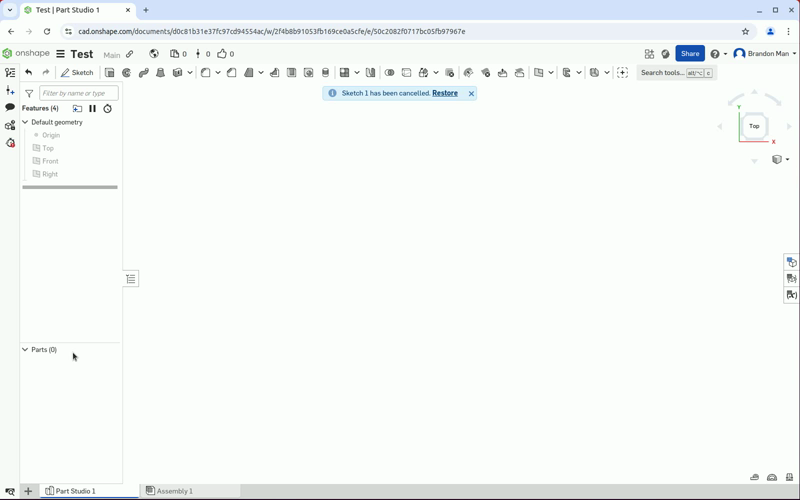
key_down(shift)
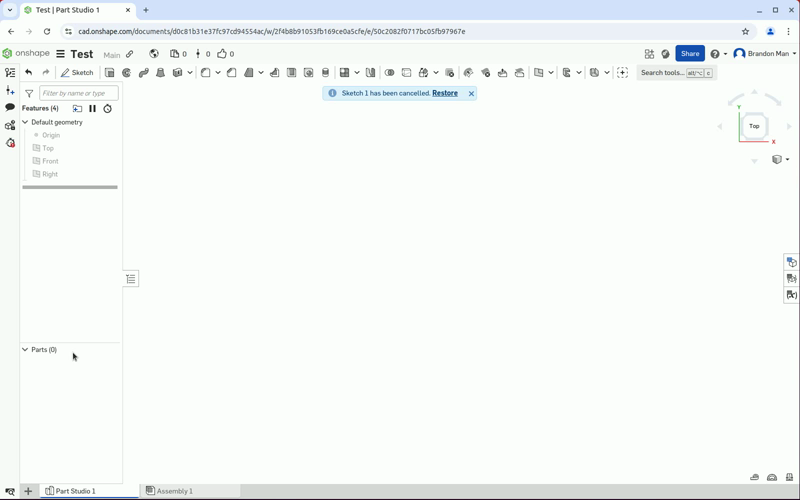
key(up)
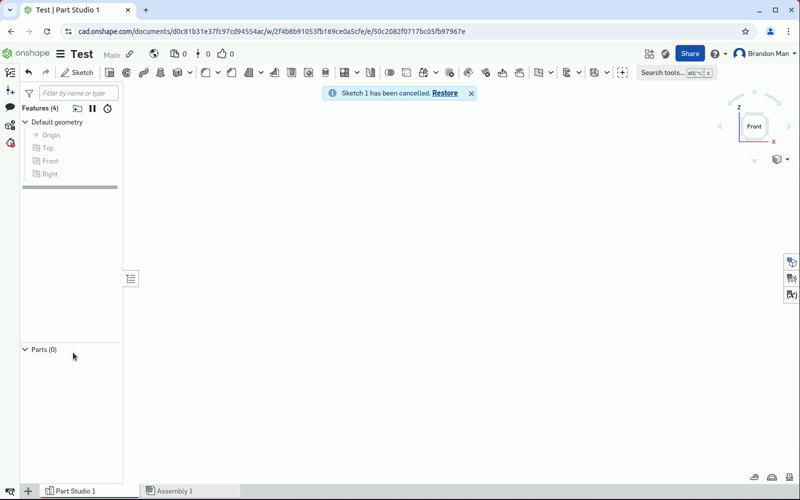
key_up(shift)
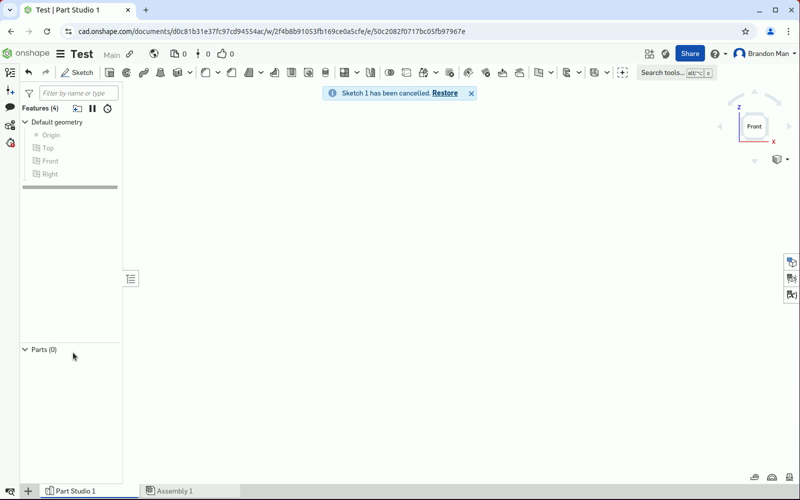
mouse_move(73, 352)
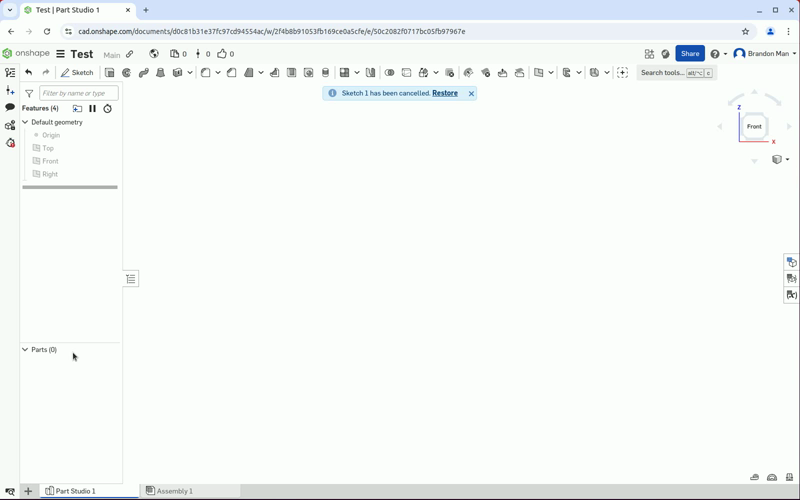
key(shift+y)
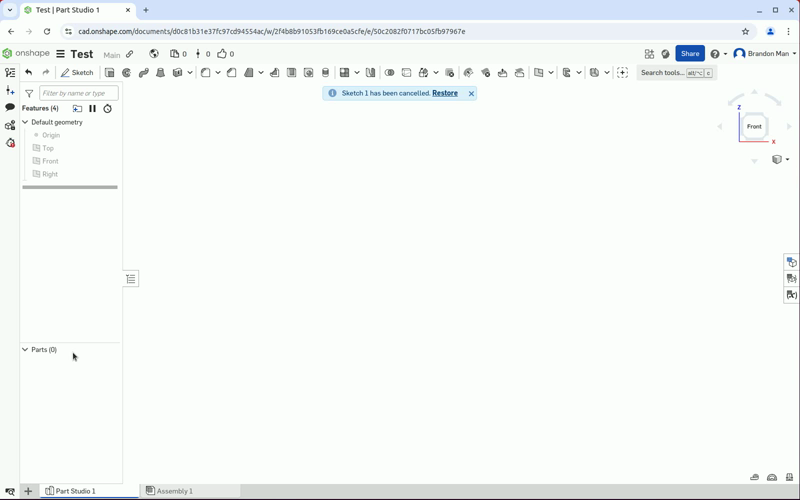
key(shift+s)
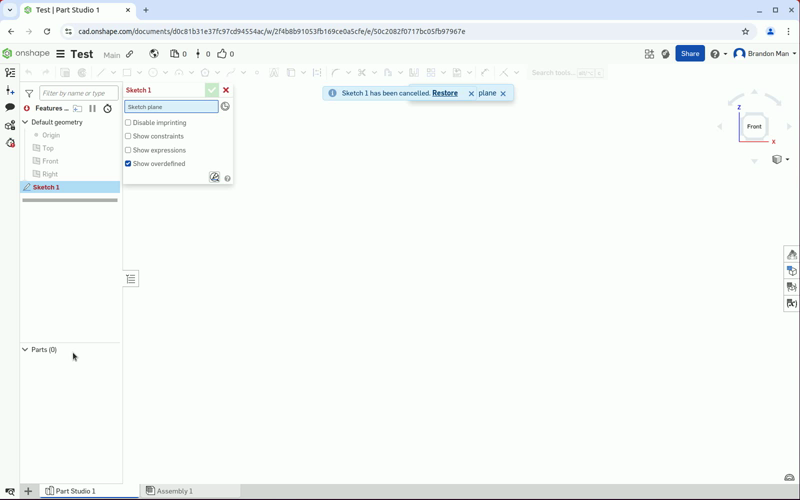
mouse_move(73, 163)
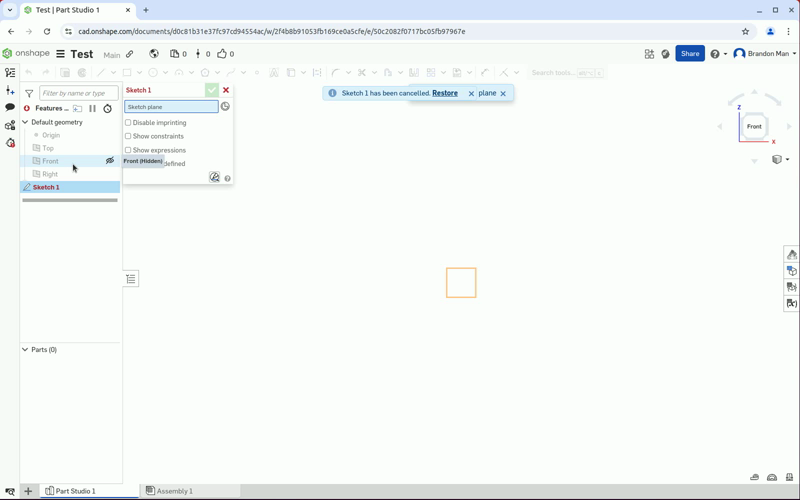
click(73, 163)
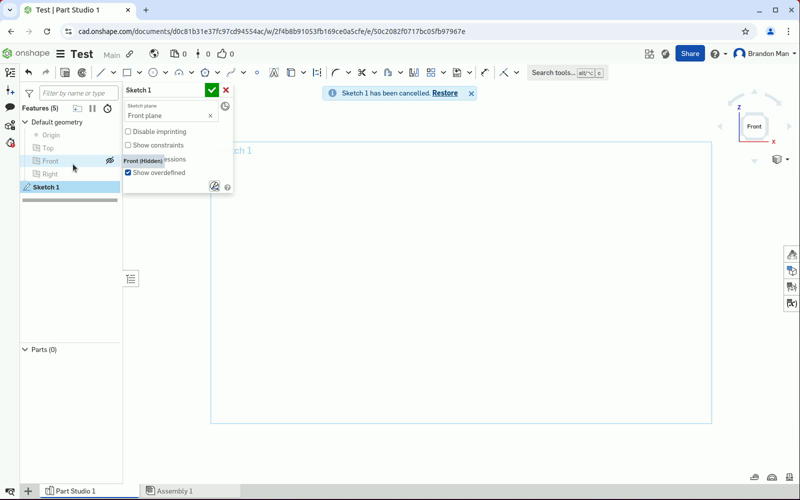
mouse_move(73, 352)
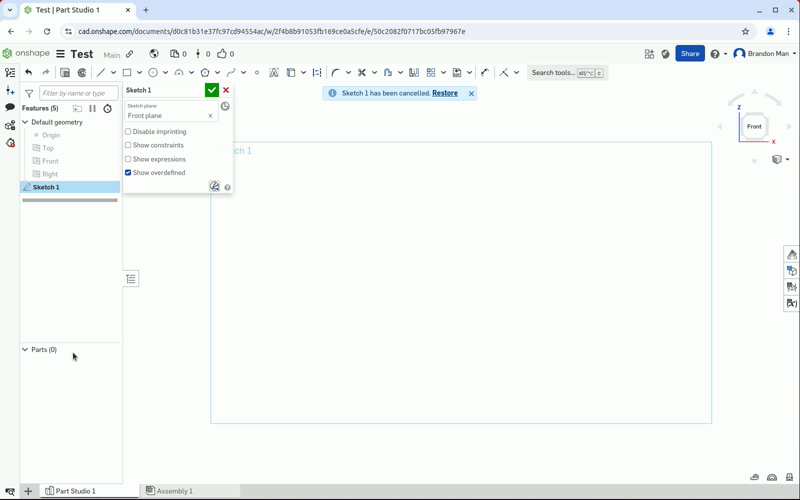
key(y)
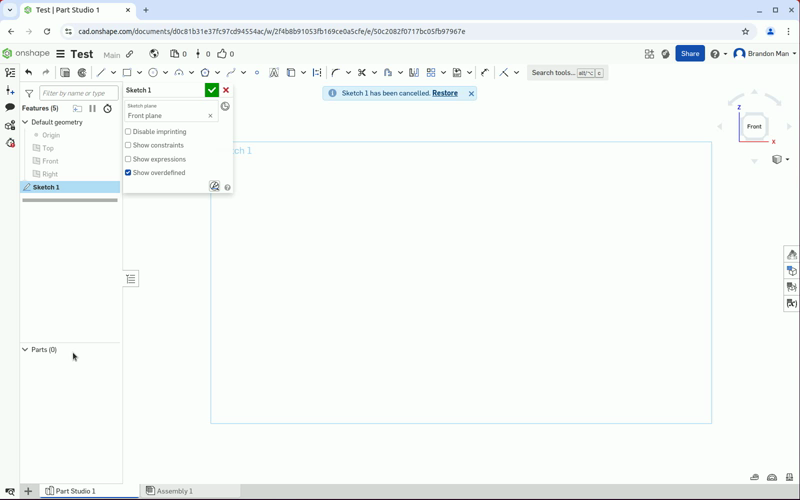
key(c)
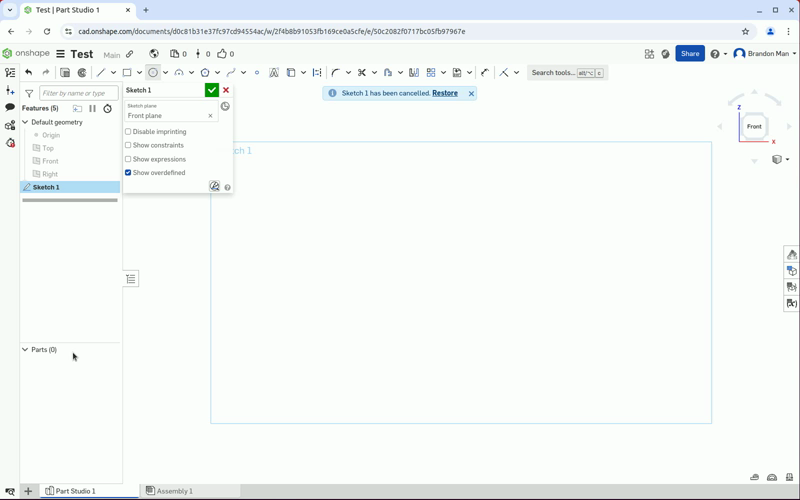
key_down(shift)
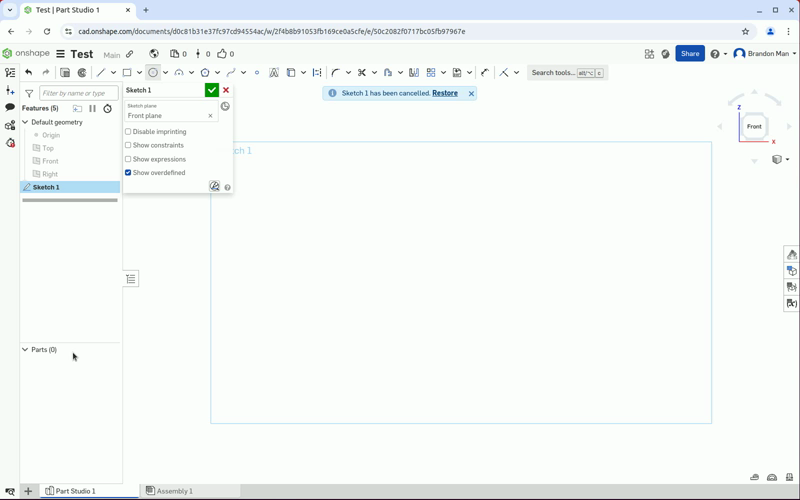
mouse_move(461, 282)
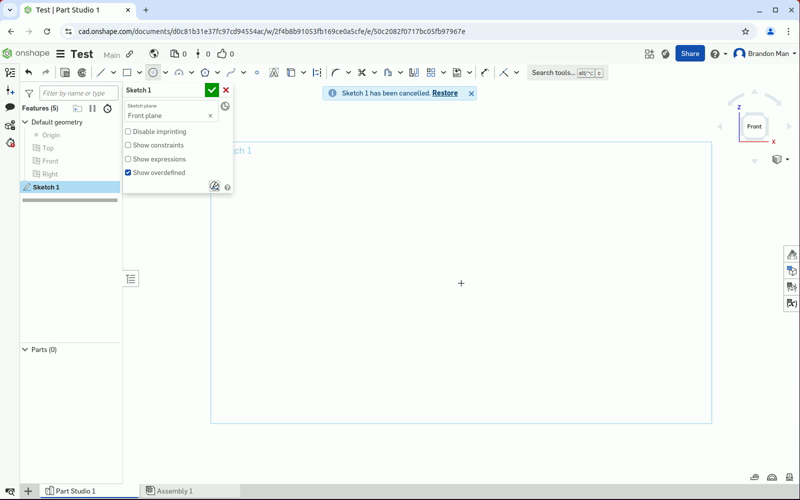
click(461, 282)
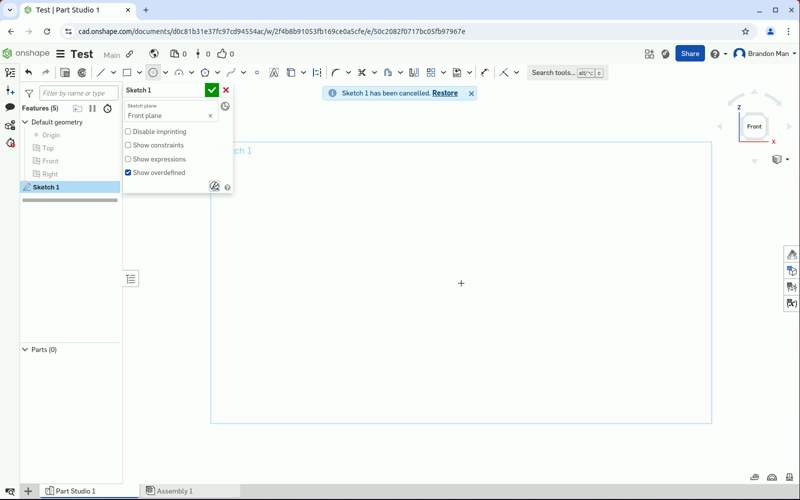
key_up(shift)
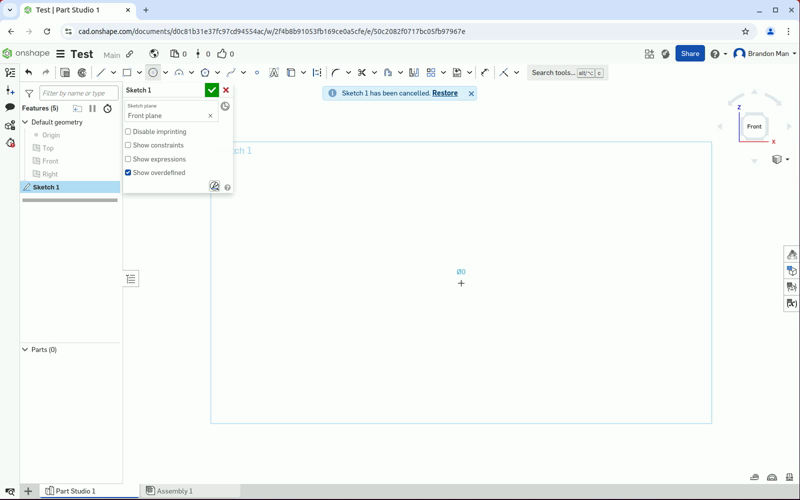
mouse_move(507, 282)
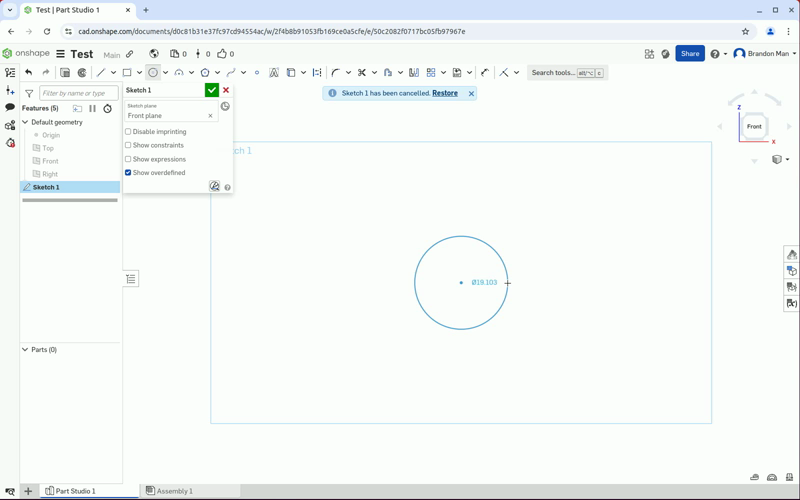
click(507, 282)
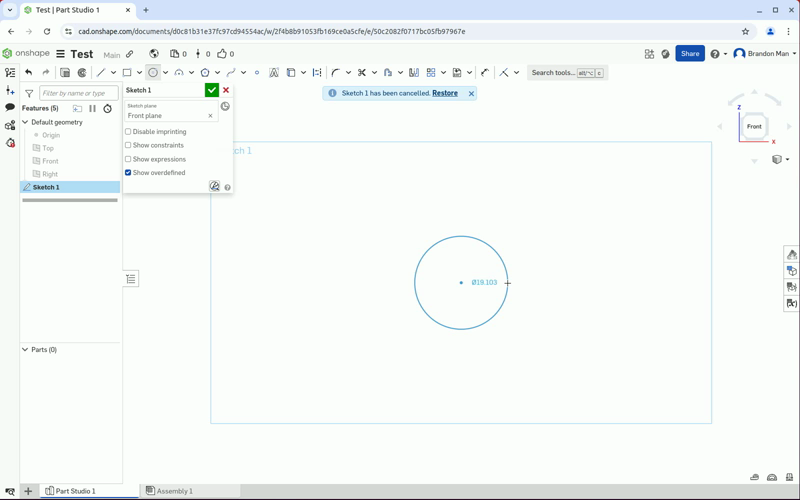
key(esc)
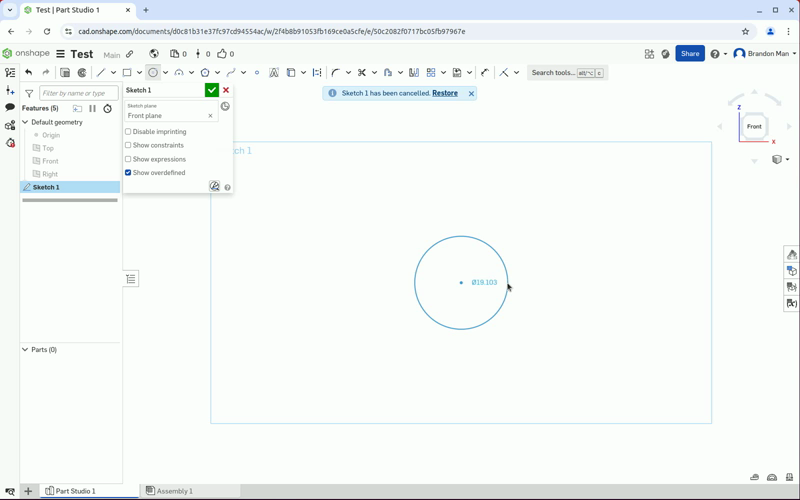
mouse_move(471, 269)
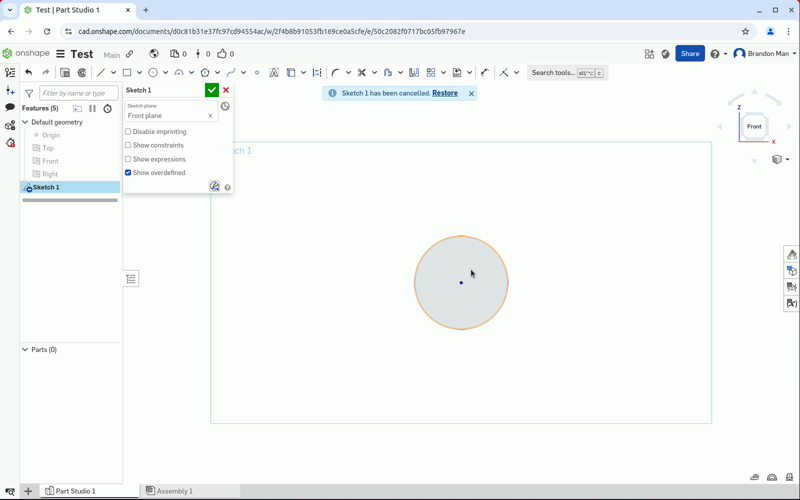
click(471, 269)
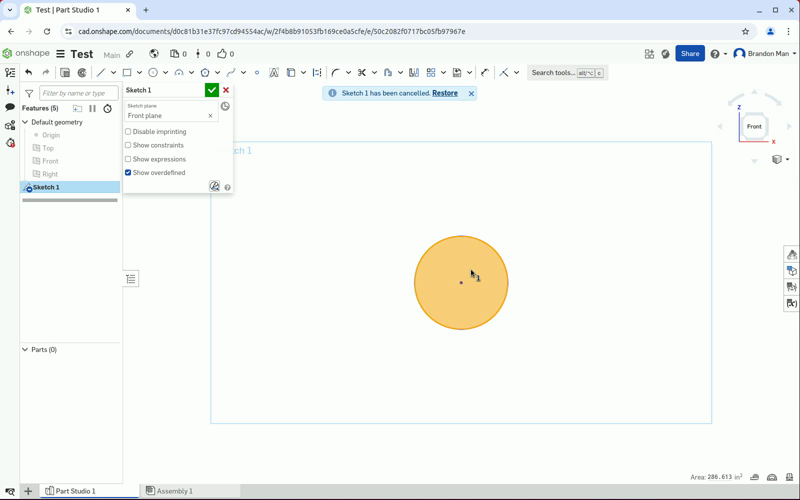
mouse_move(73, 352)
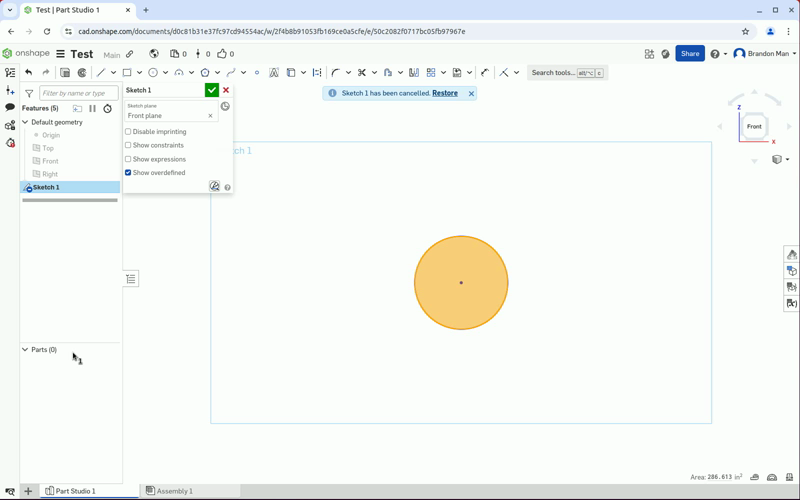
key(shift+y)
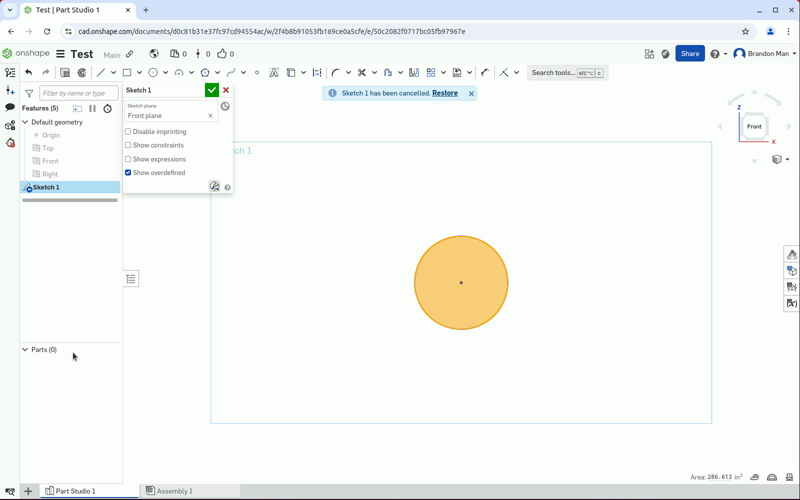
key(shift+e)
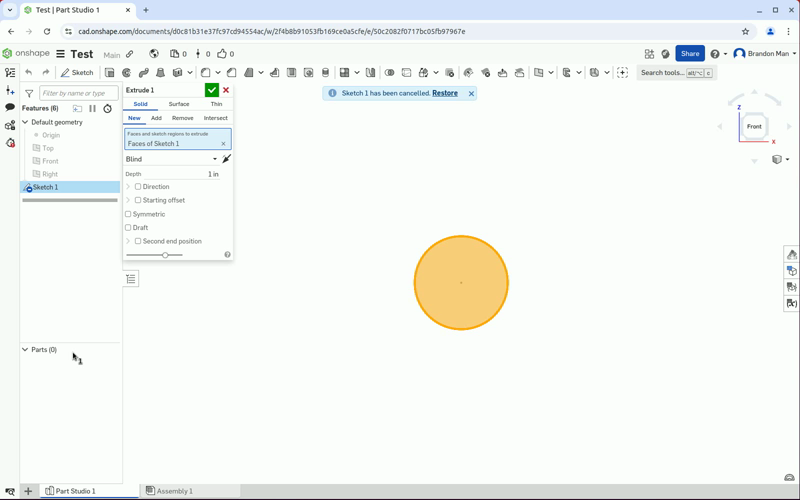
mouse_move(143, 106)
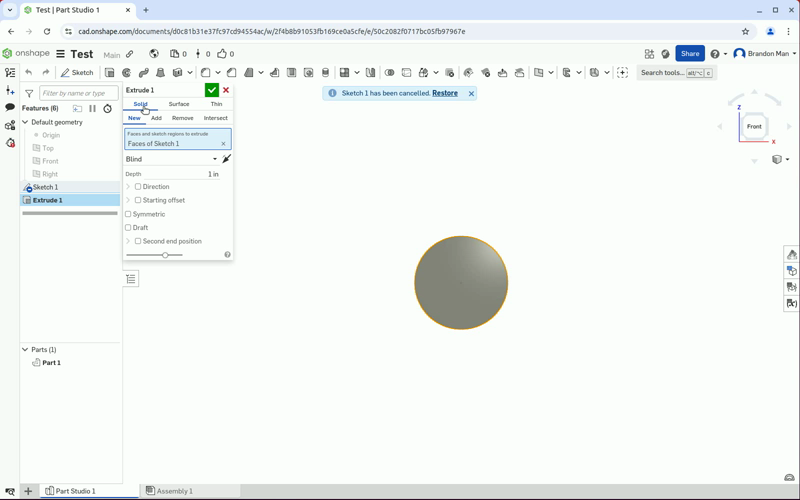
click(143, 106)
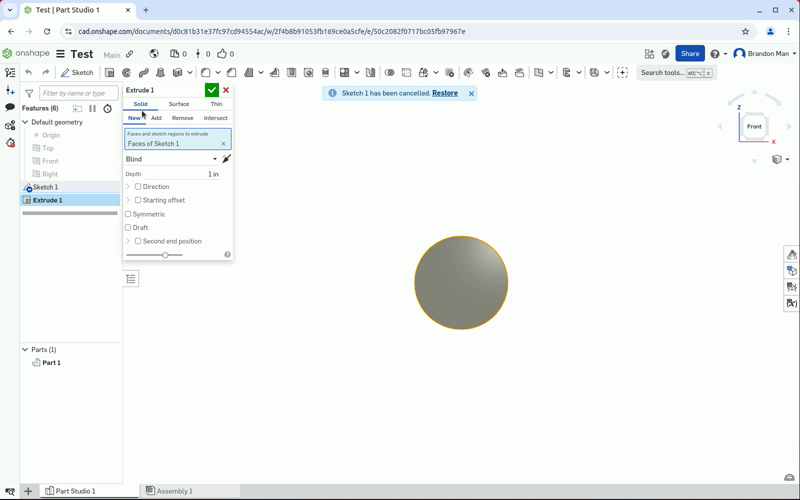
mouse_move(137, 120)
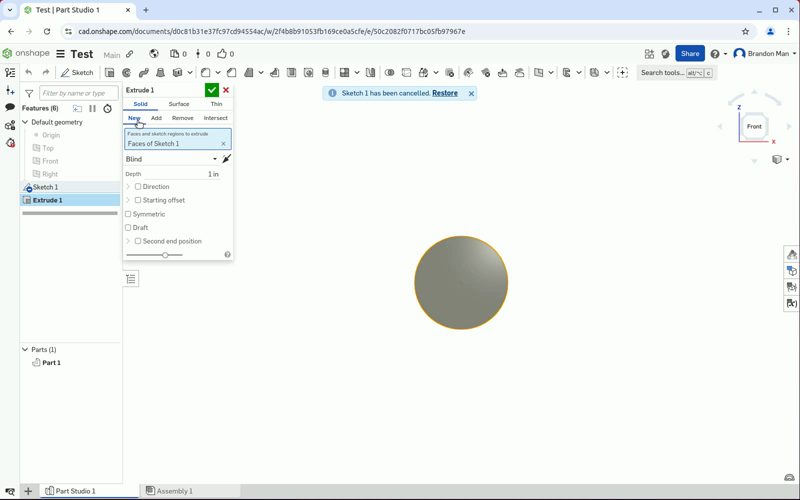
click(137, 120)
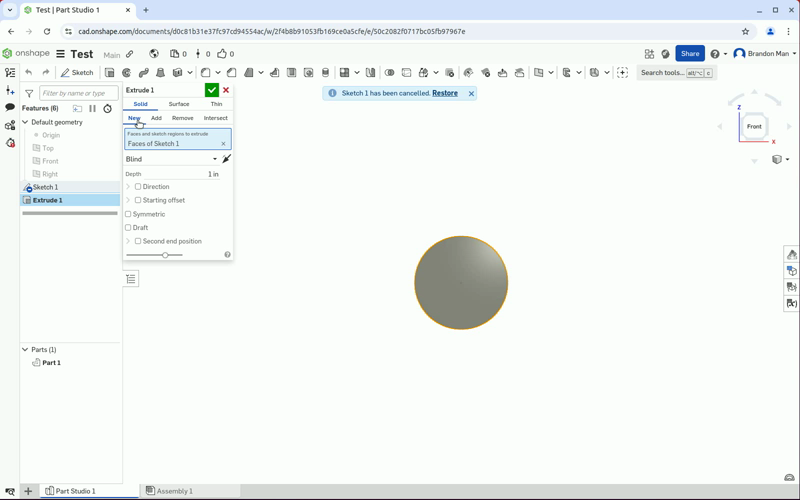
key(tab, 4)
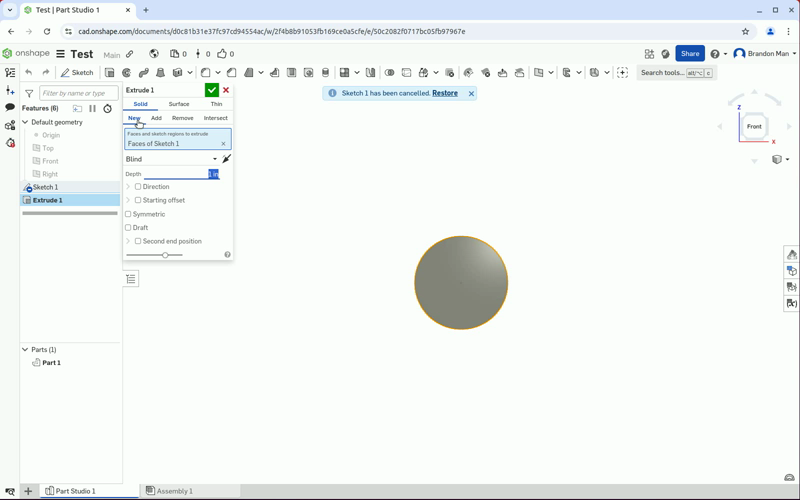
text(0.722)
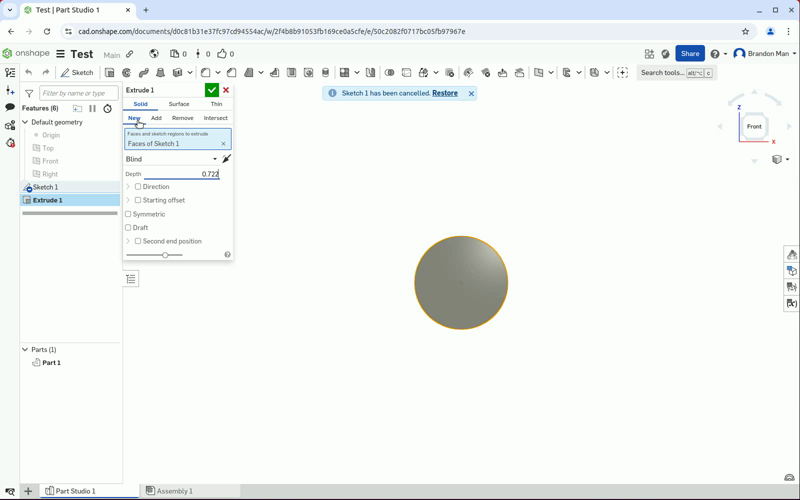
key(enter)
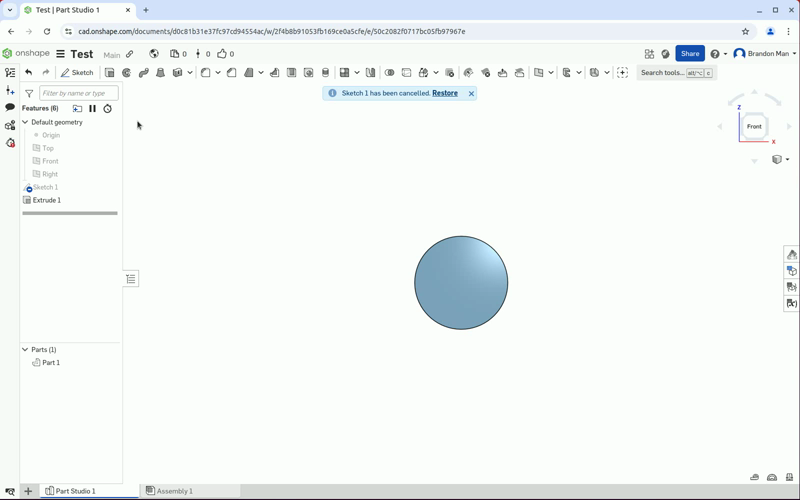
key(shift+h)
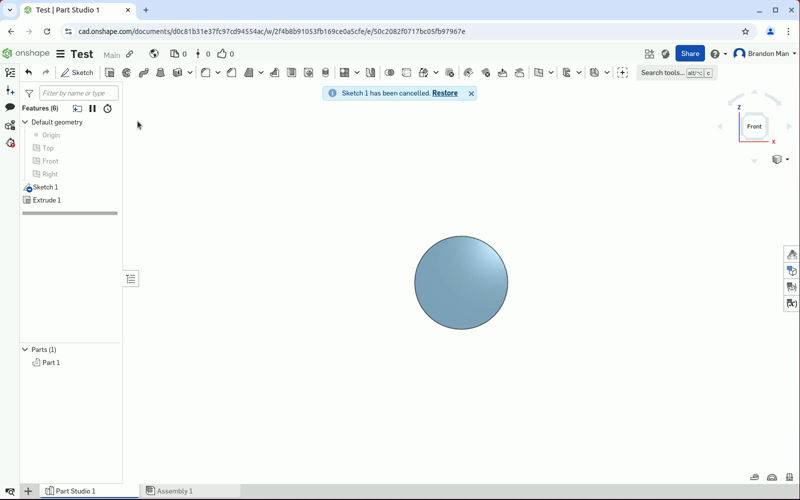
key(shift+h)
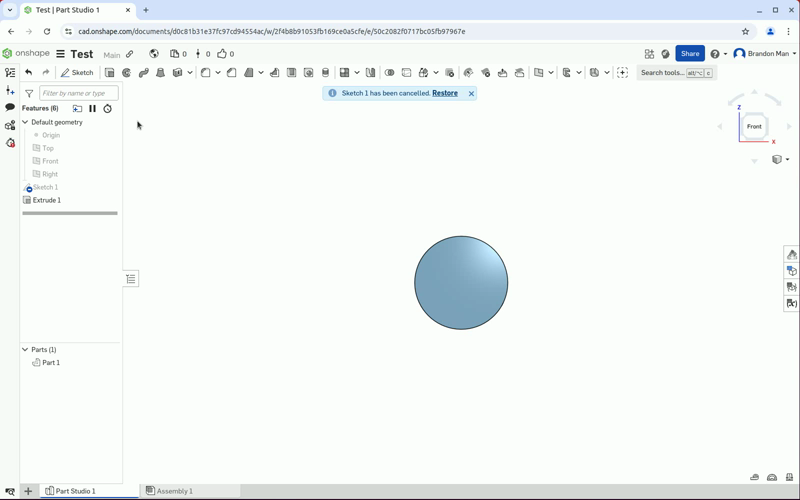
mouse_move(73, 189)
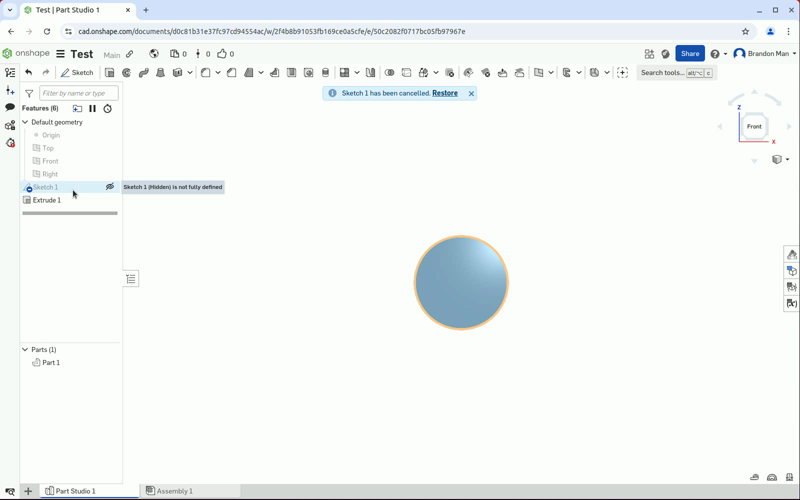
click(73, 189)
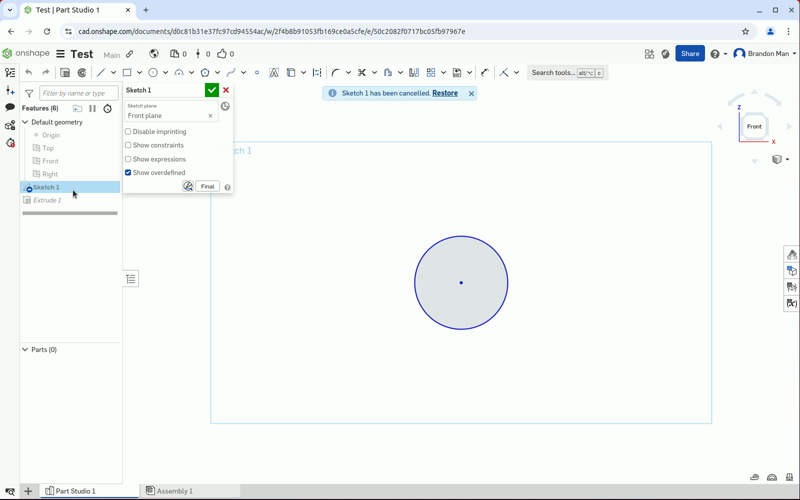
mouse_move(229, 92)
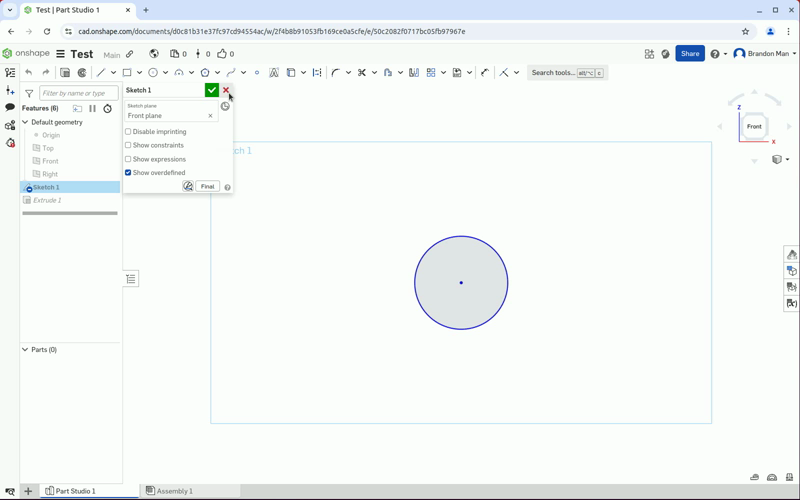
click(229, 92)
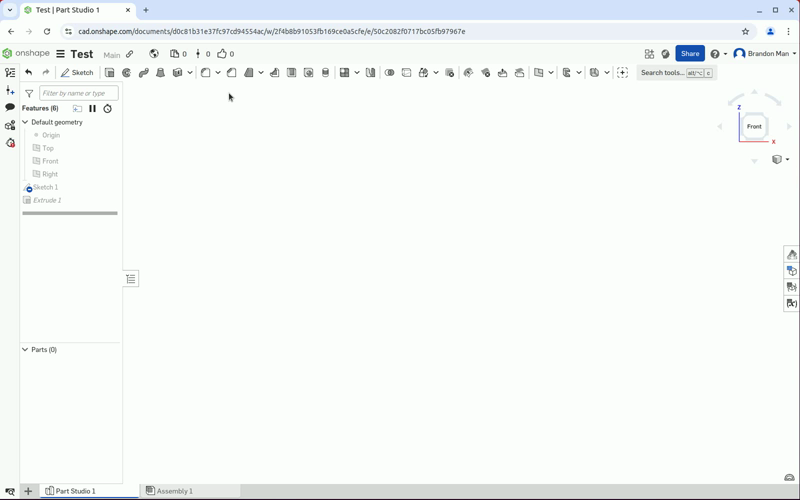
mouse_move(541, 75)
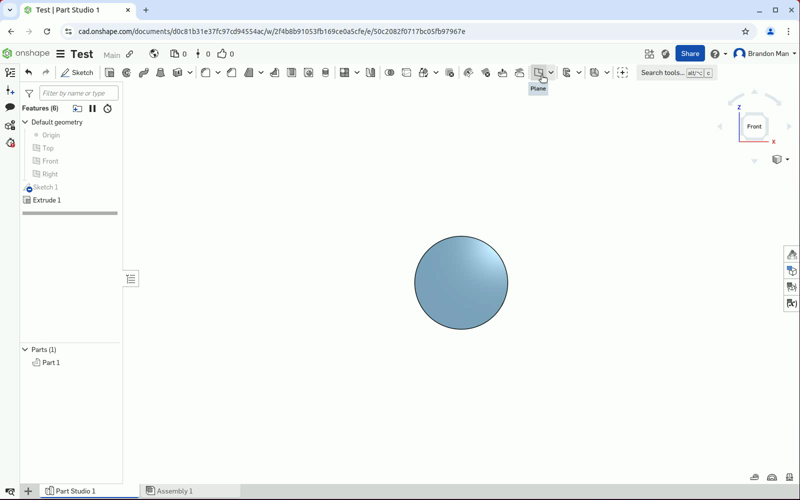
click(541, 75)
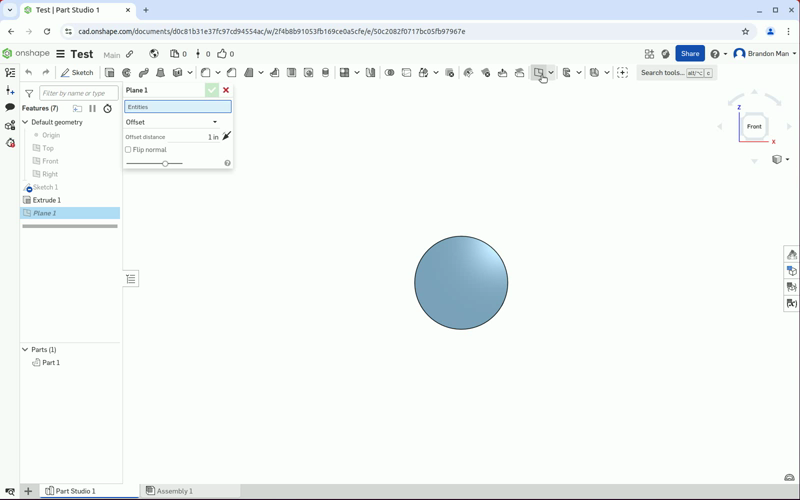
mouse_move(73, 163)
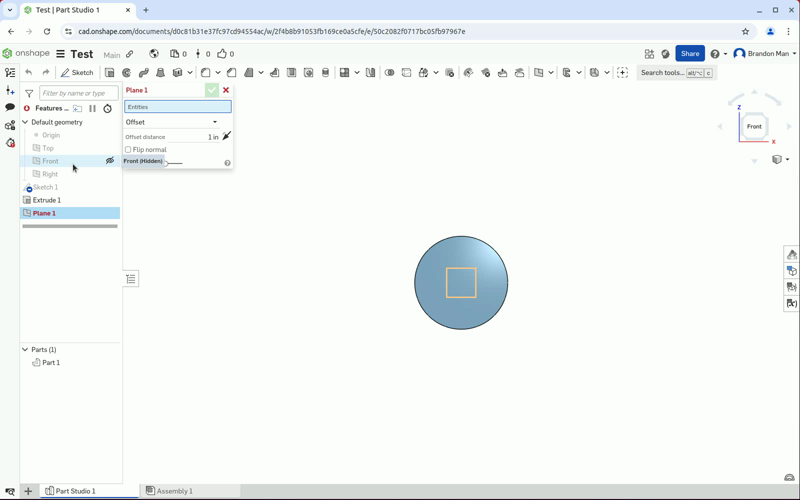
click(73, 163)
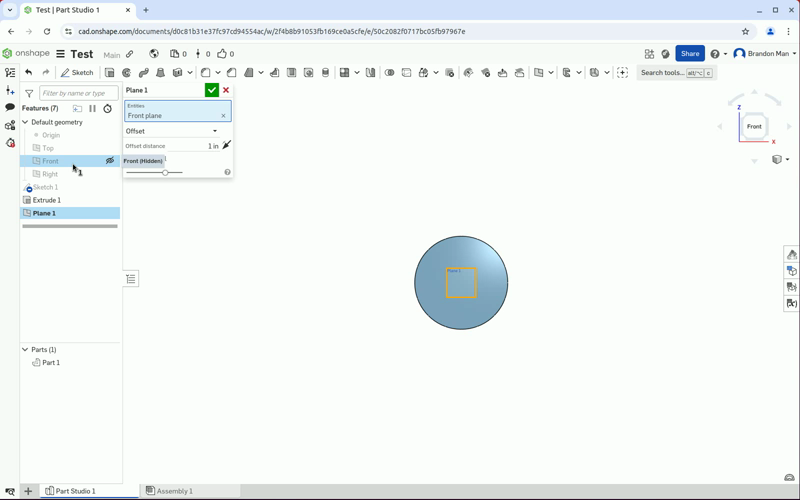
key(tab, 2)
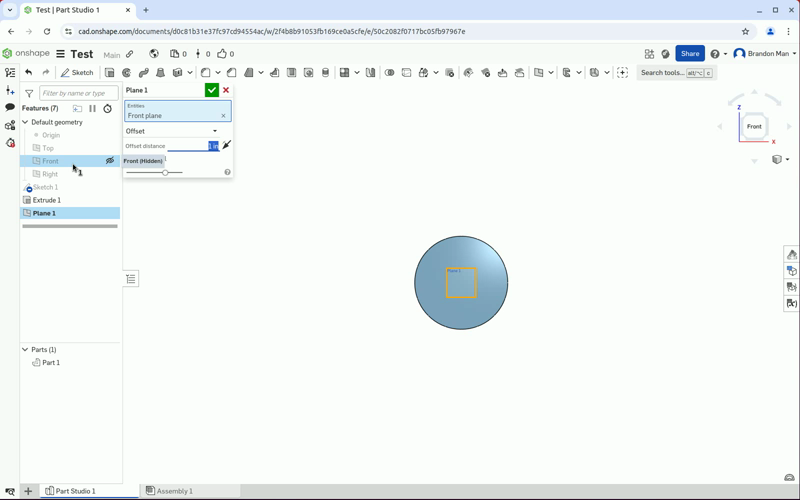
text(0.709)
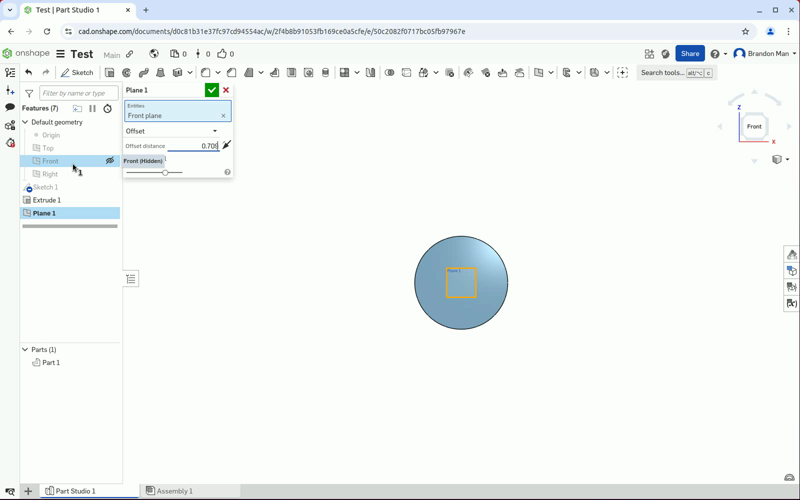
key(enter, 2)
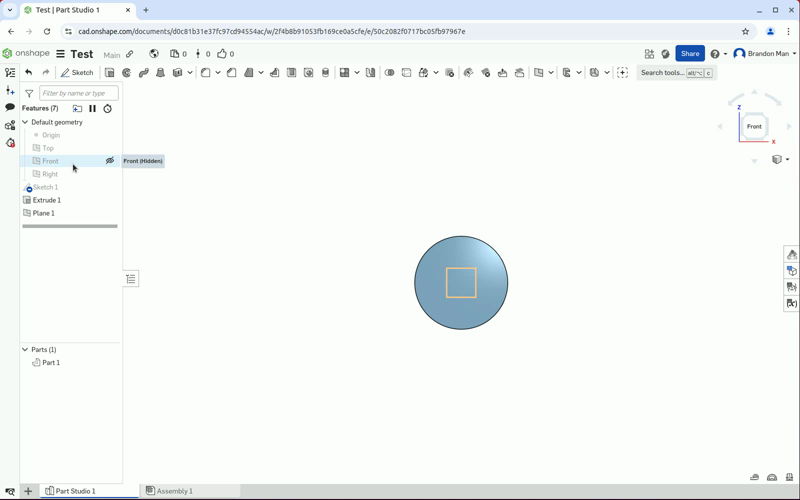
key(shift+s)
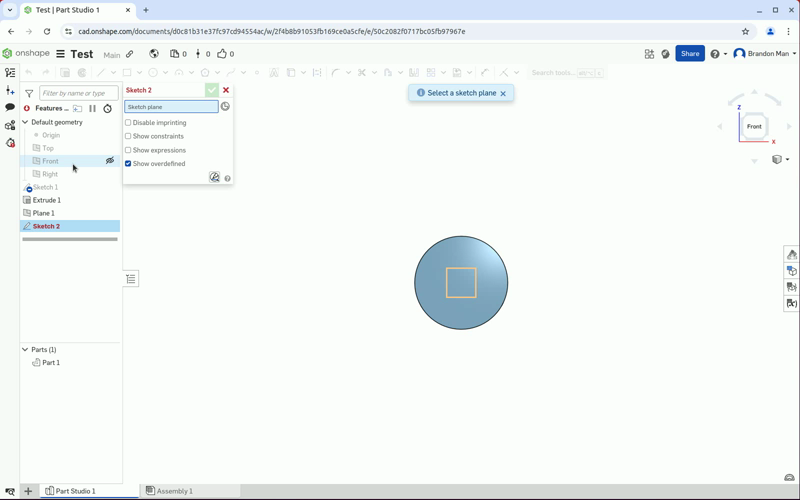
mouse_move(73, 215)
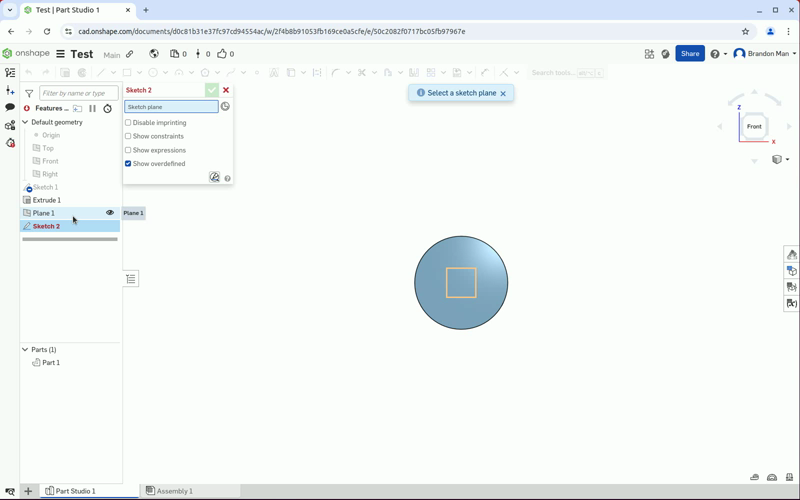
click(73, 215)
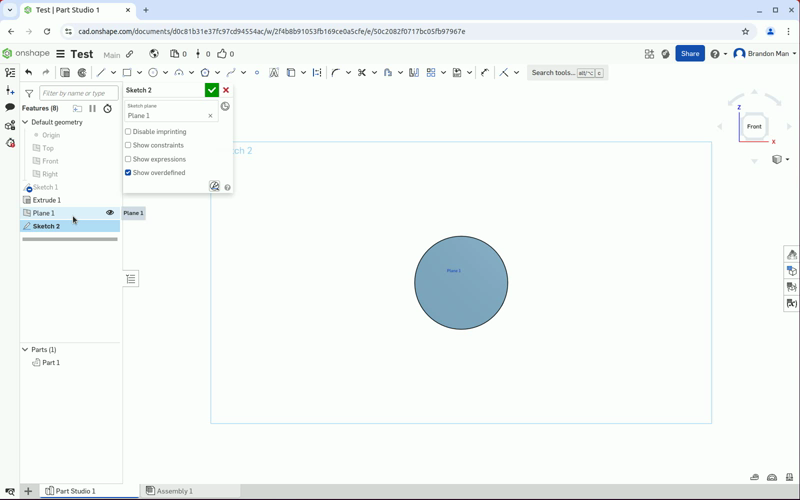
mouse_move(73, 352)
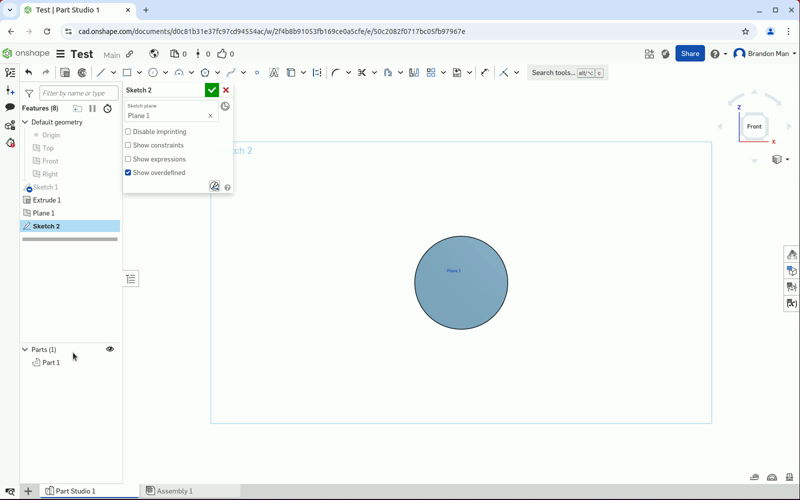
key(y)
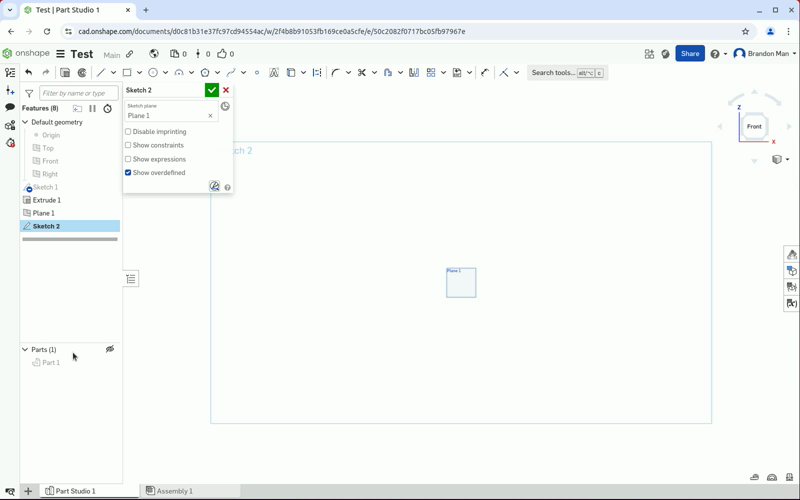
key(c)
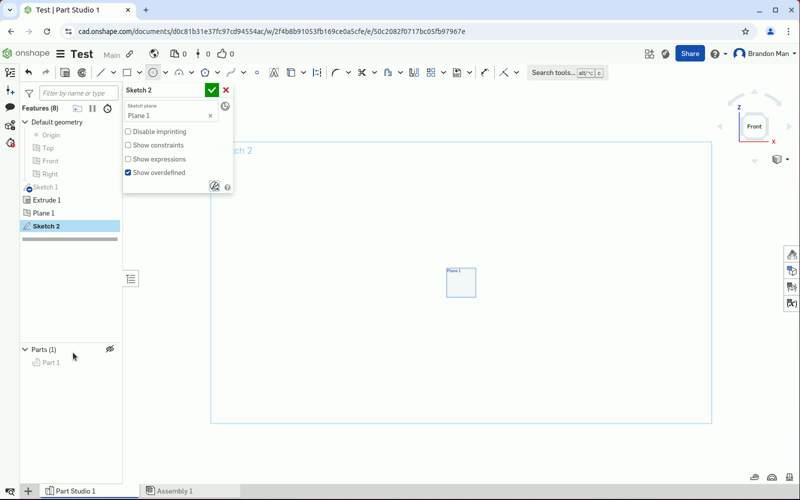
key_down(shift)
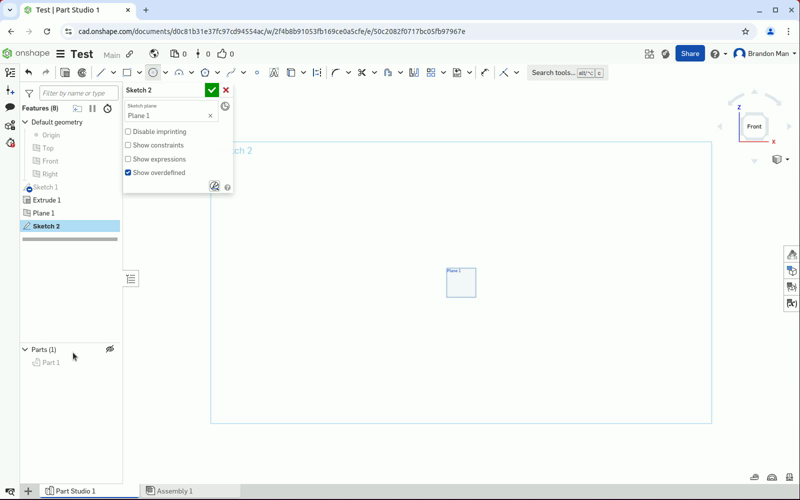
mouse_move(461, 282)
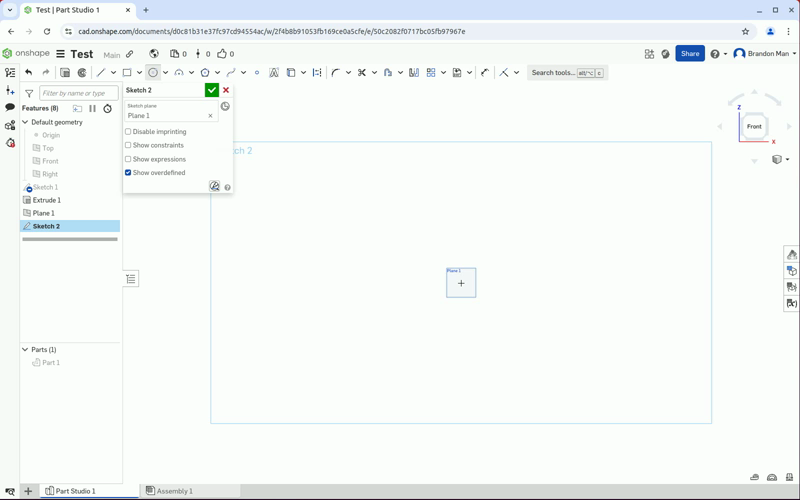
click(461, 282)
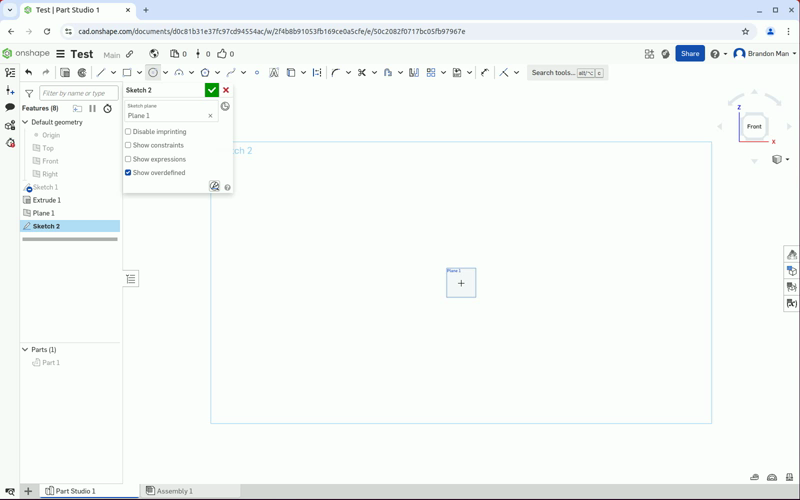
key_up(shift)
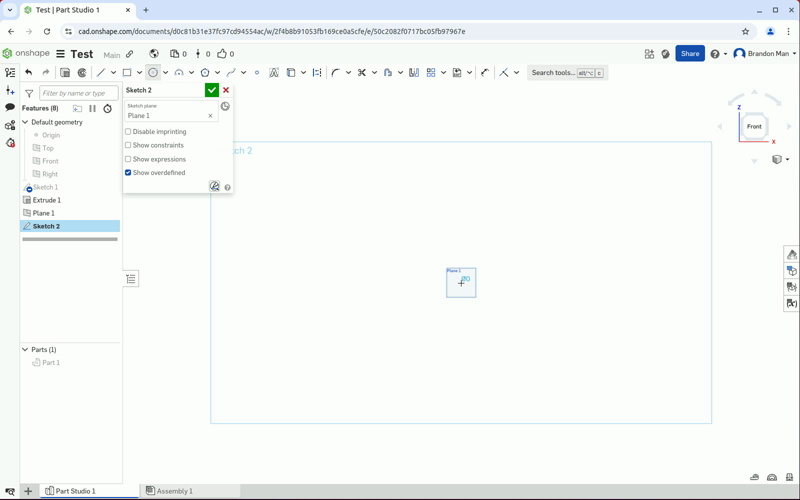
mouse_move(495, 282)
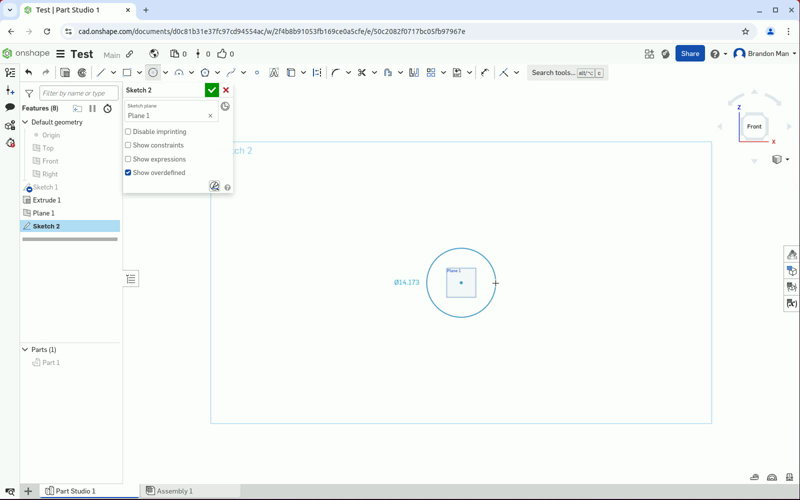
click(495, 282)
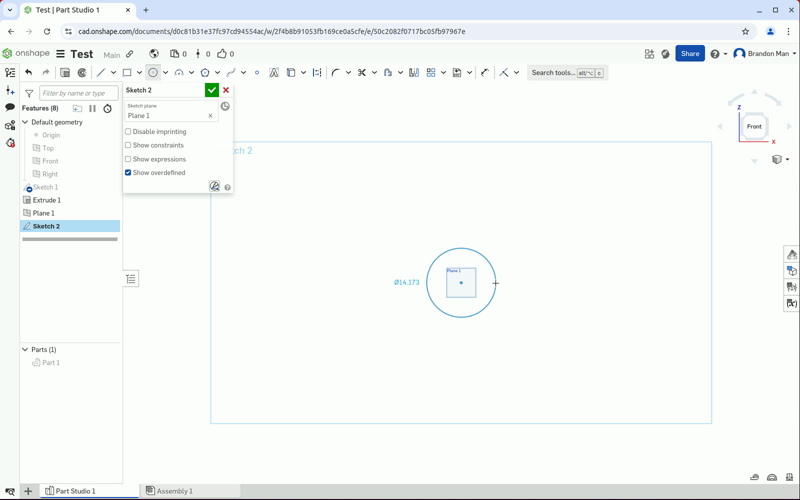
key(esc)
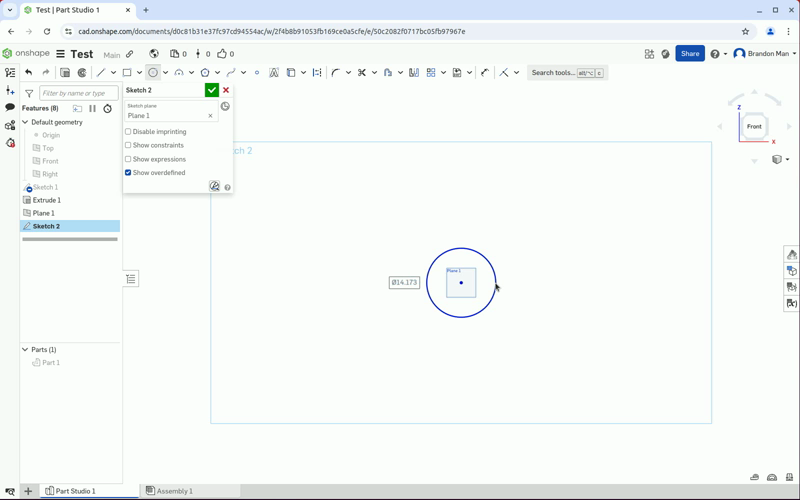
mouse_move(459, 313)
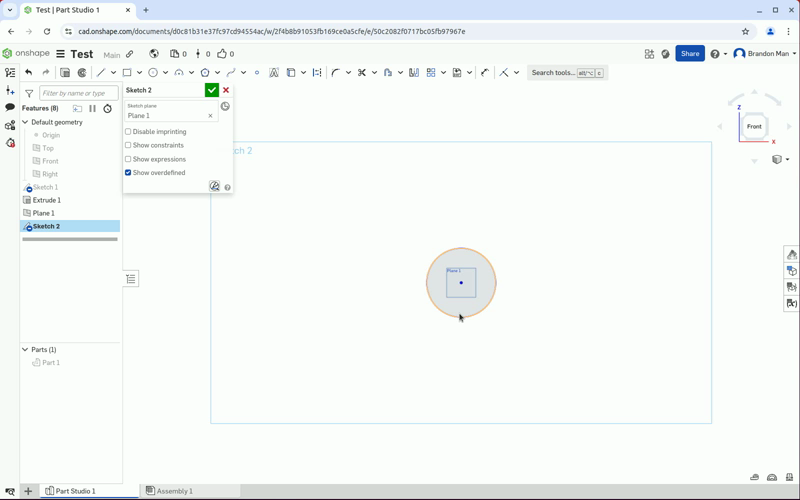
click(459, 313)
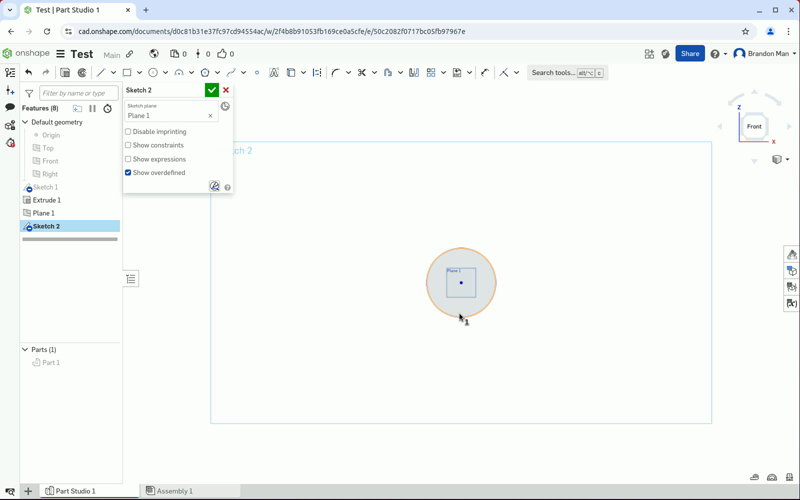
mouse_move(73, 352)
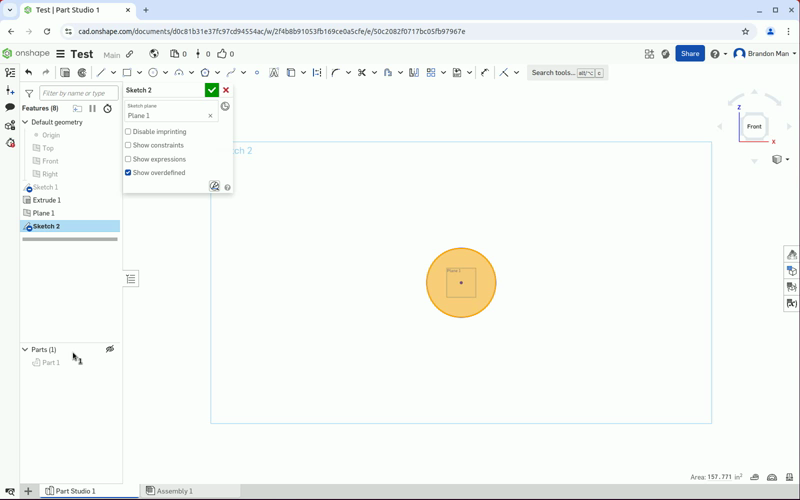
key(shift+y)
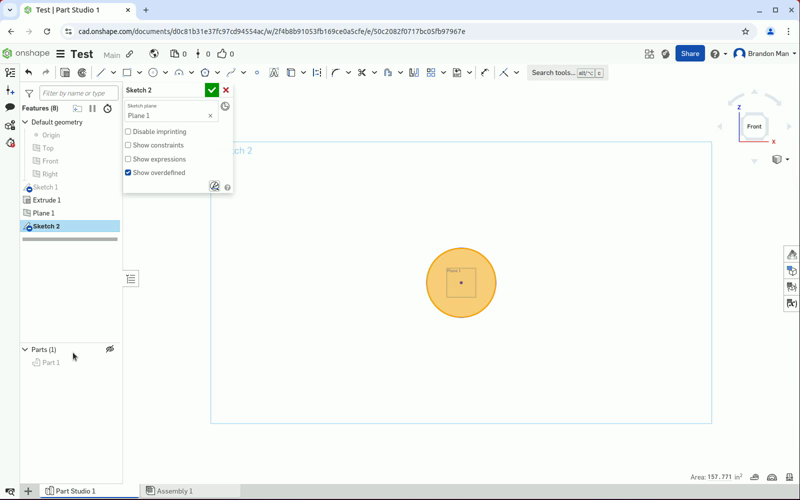
key(shift+e)
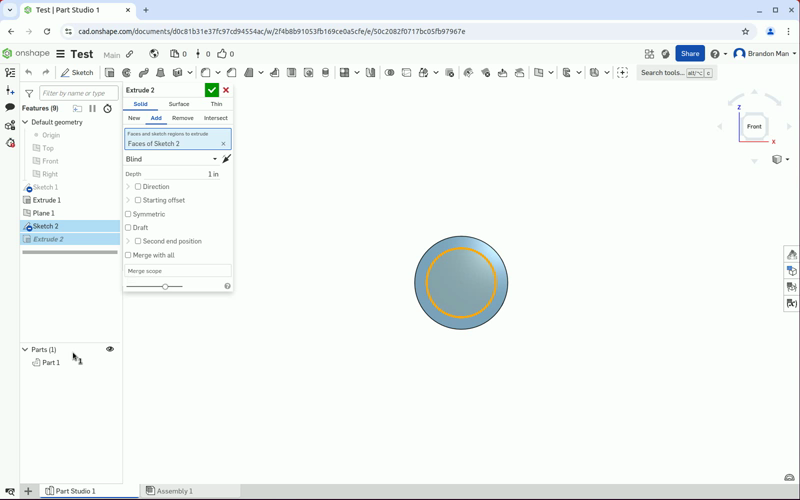
mouse_move(143, 106)
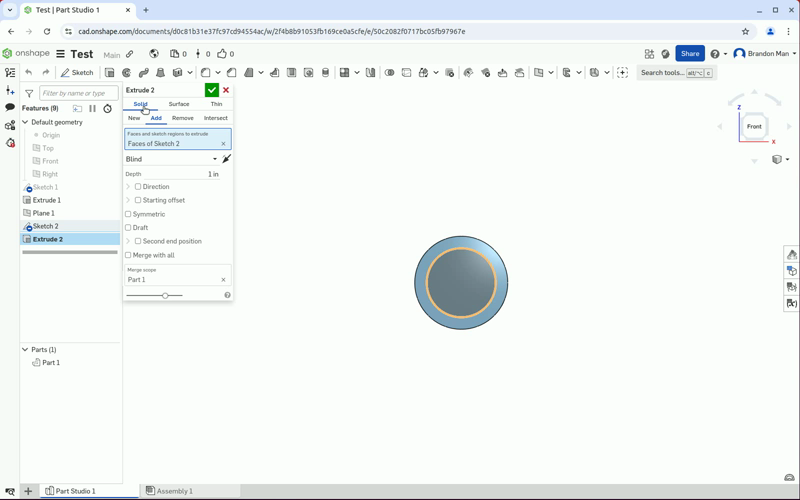
click(143, 106)
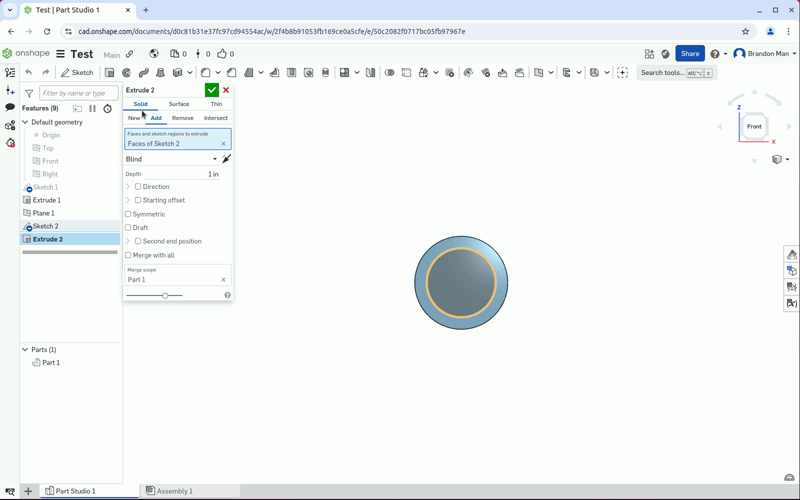
mouse_move(137, 120)
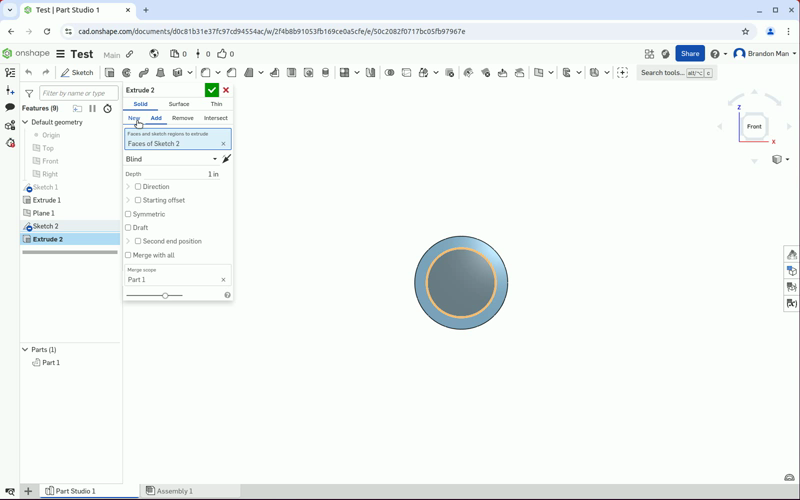
click(137, 120)
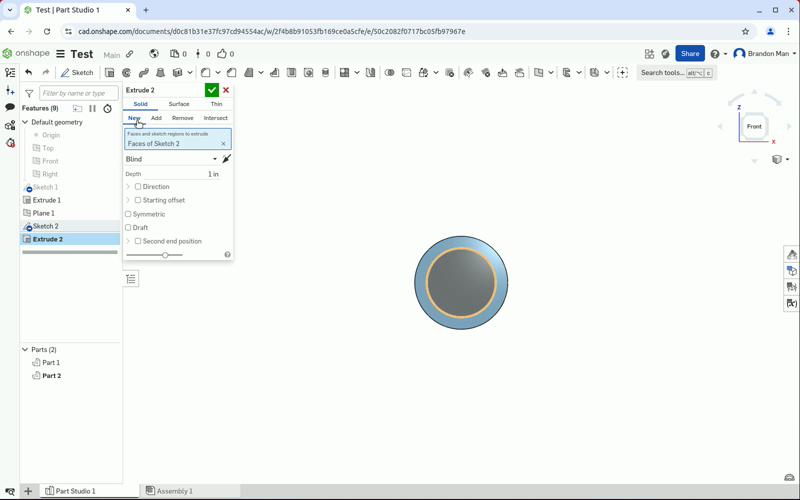
key(tab, 4)
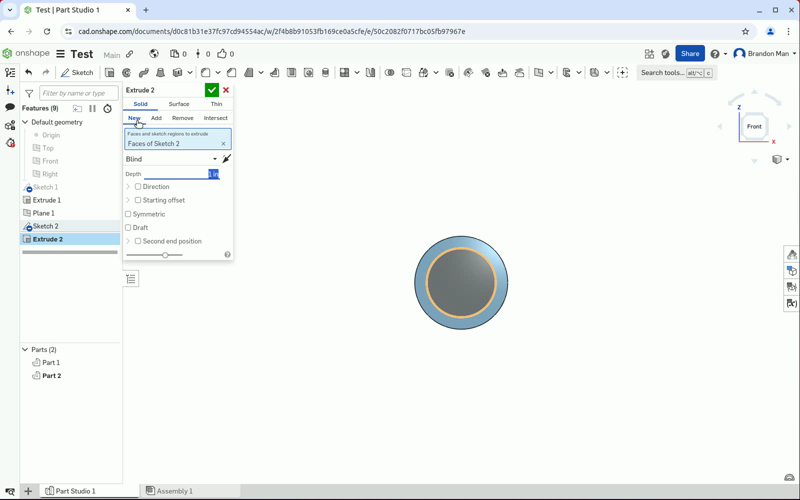
text(3.611)
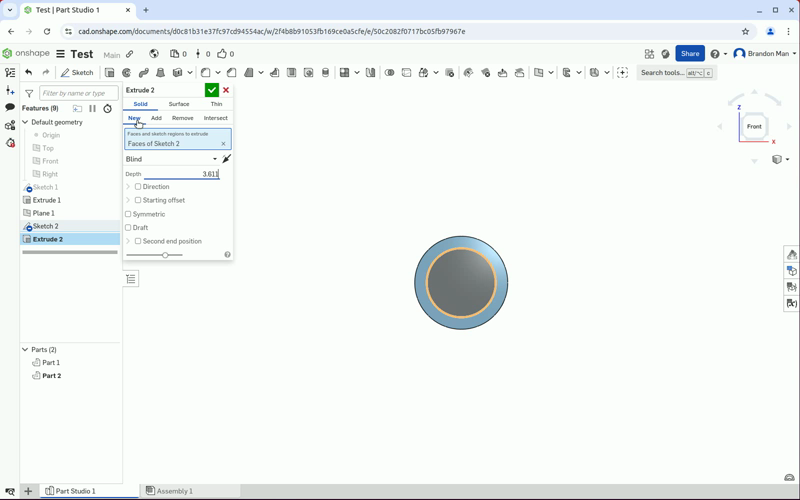
key(enter)
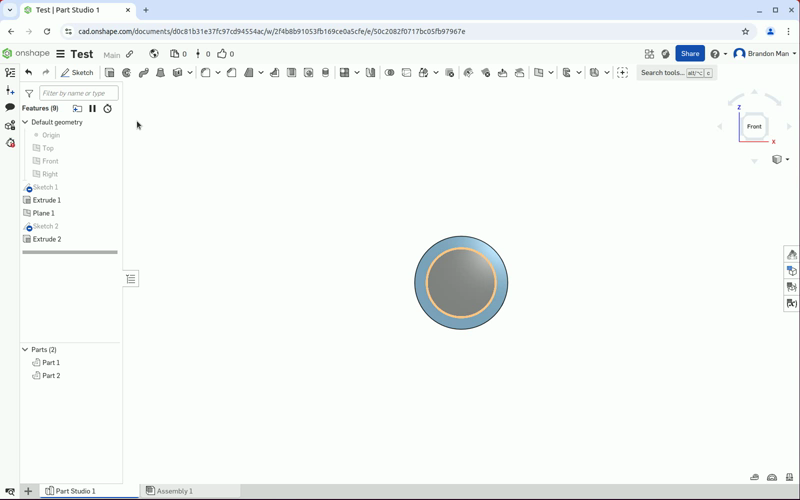
key(shift+h)
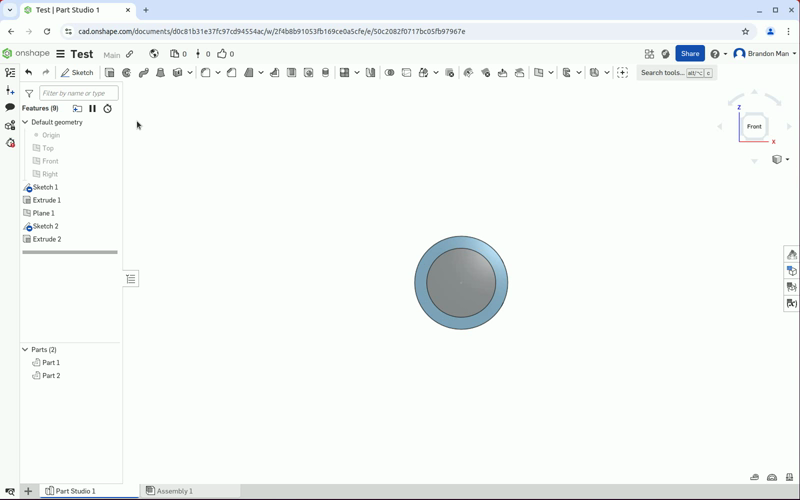
key(shift+h)
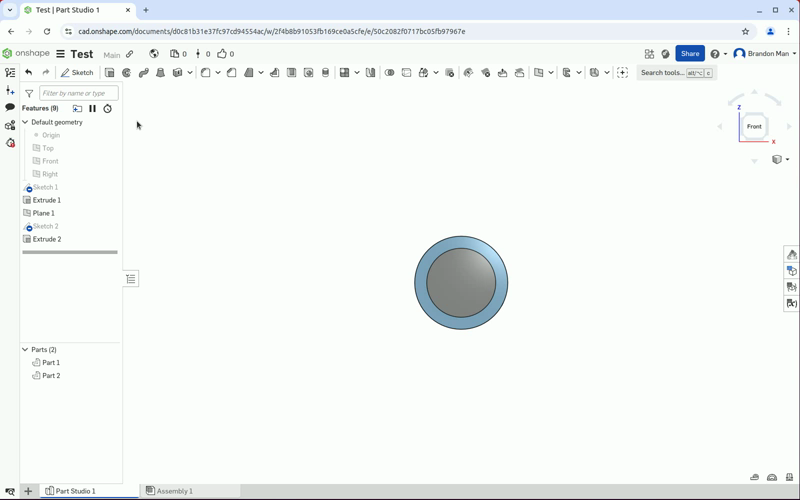
mouse_move(73, 189)
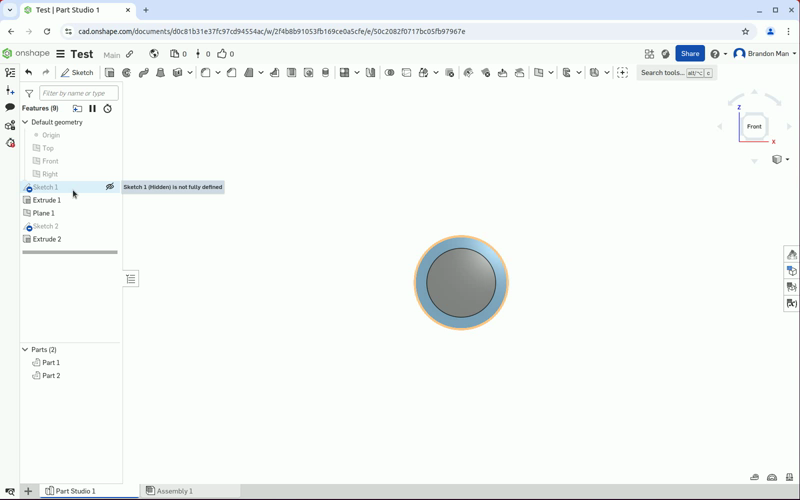
click(73, 189)
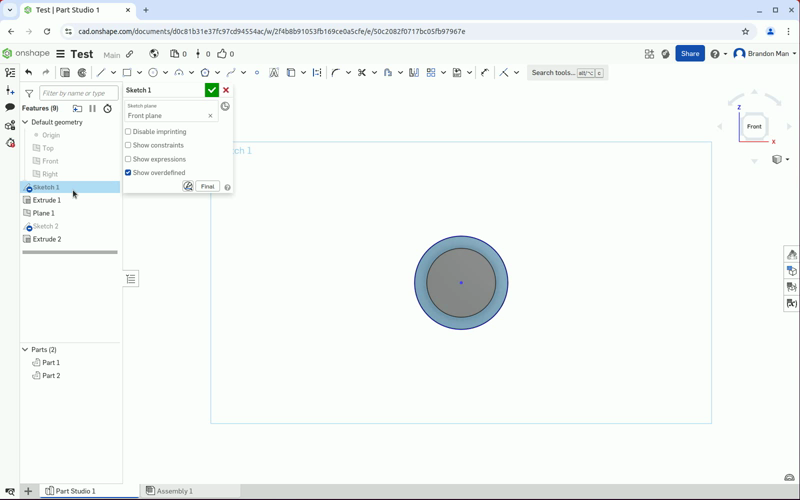
mouse_move(229, 92)
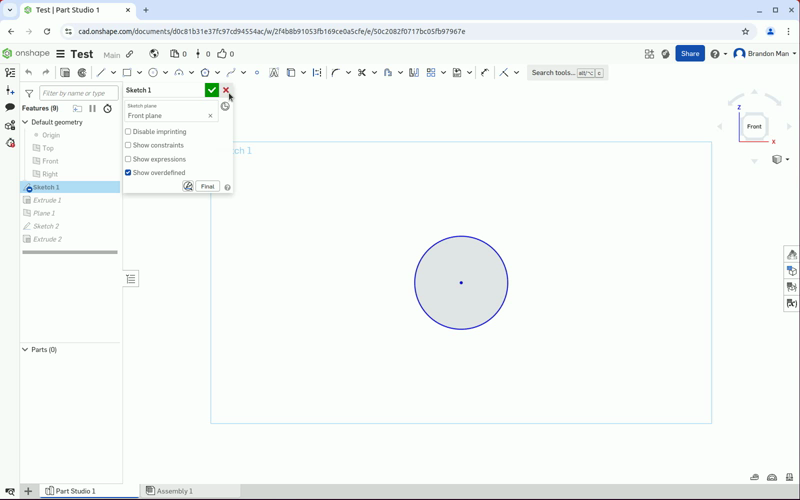
click(229, 92)
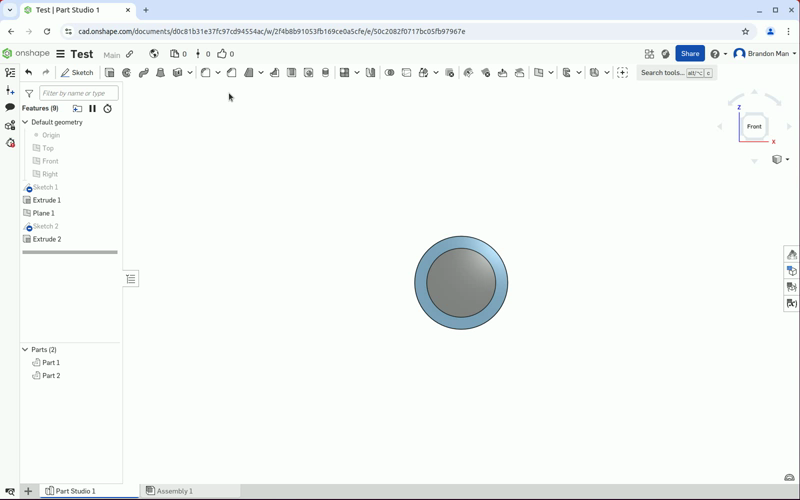
mouse_move(541, 75)
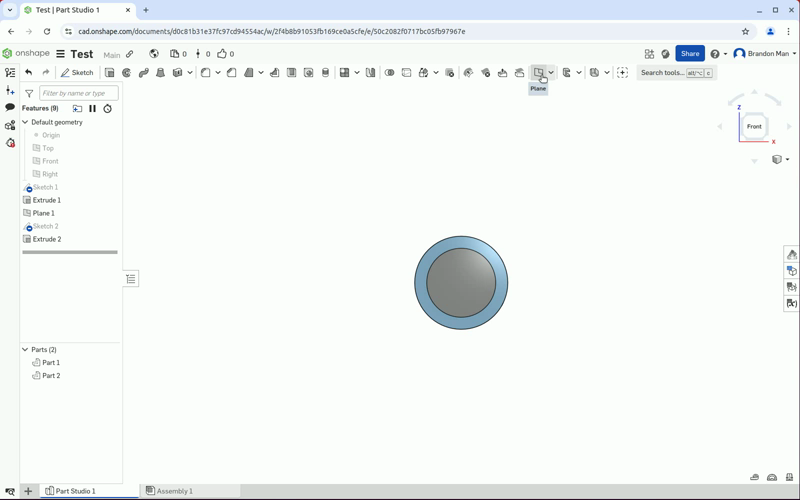
click(541, 75)
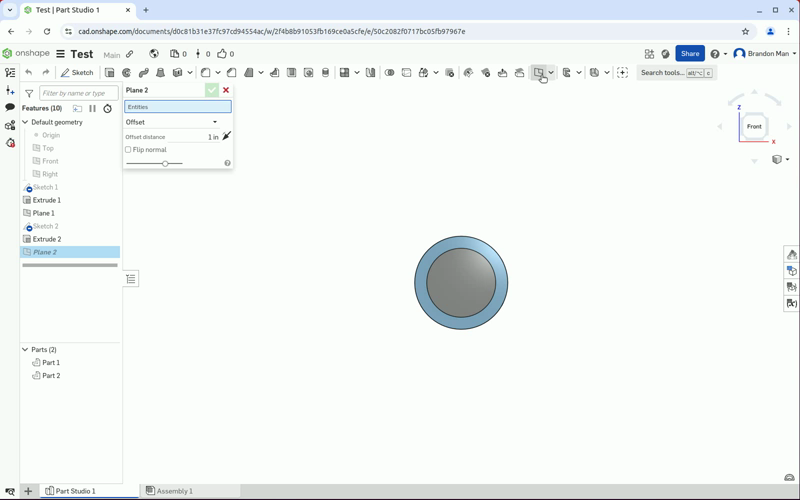
mouse_move(73, 163)
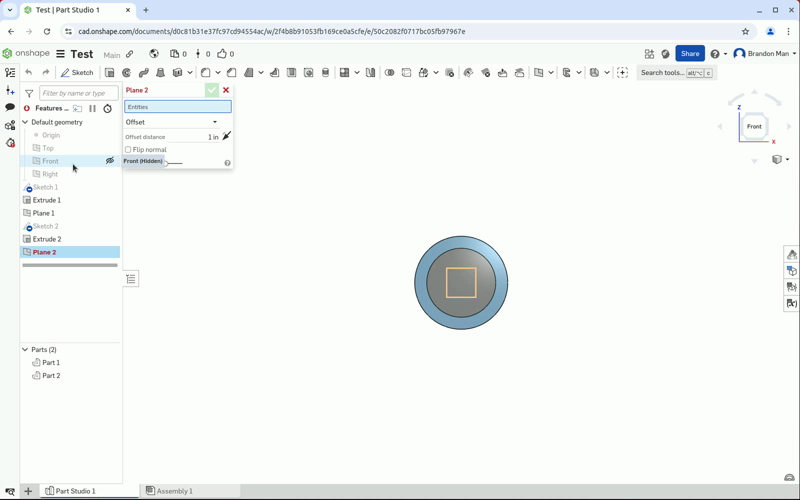
click(73, 163)
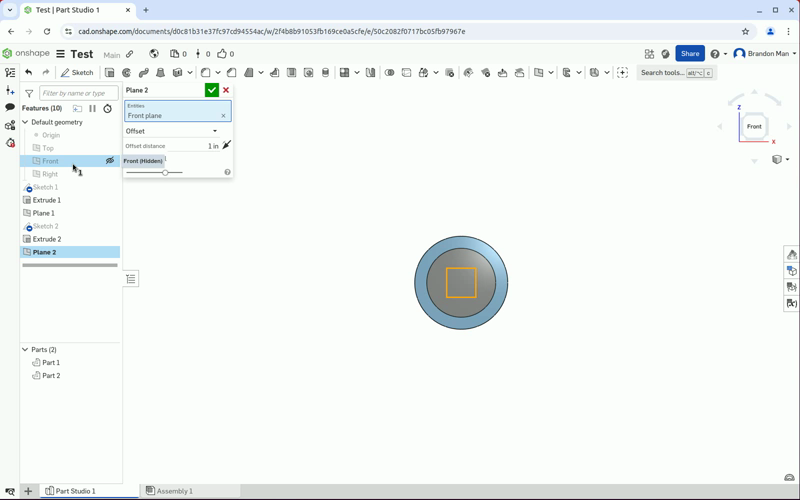
key(tab, 2)
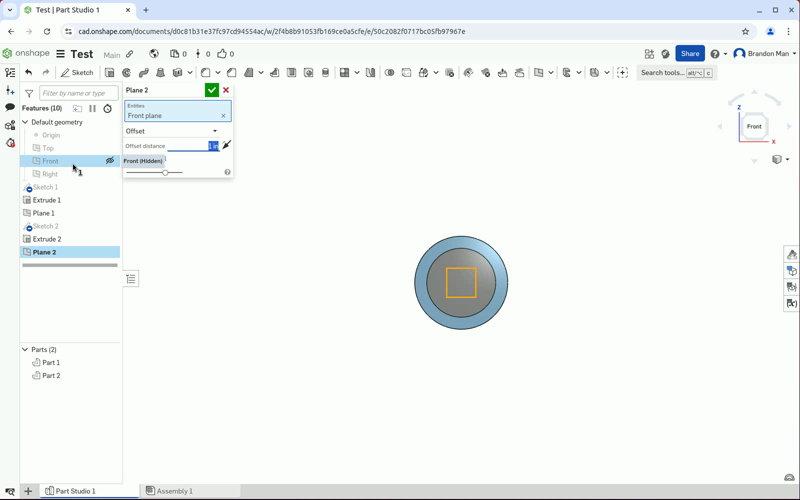
text(4.56)
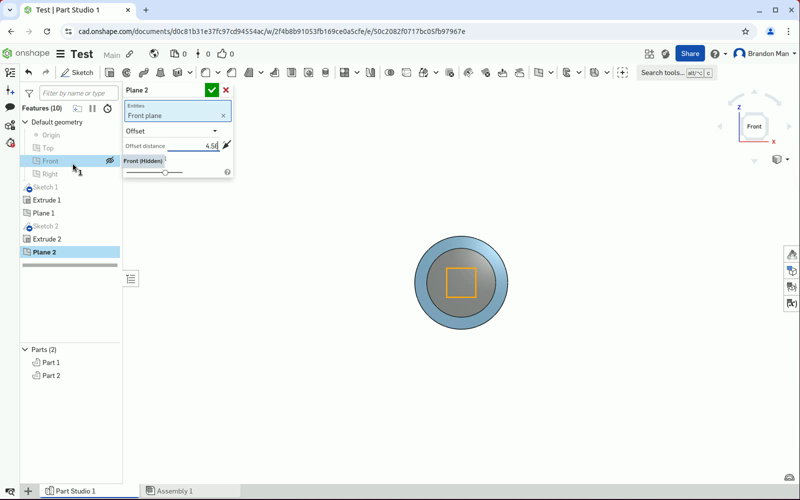
key(enter, 2)
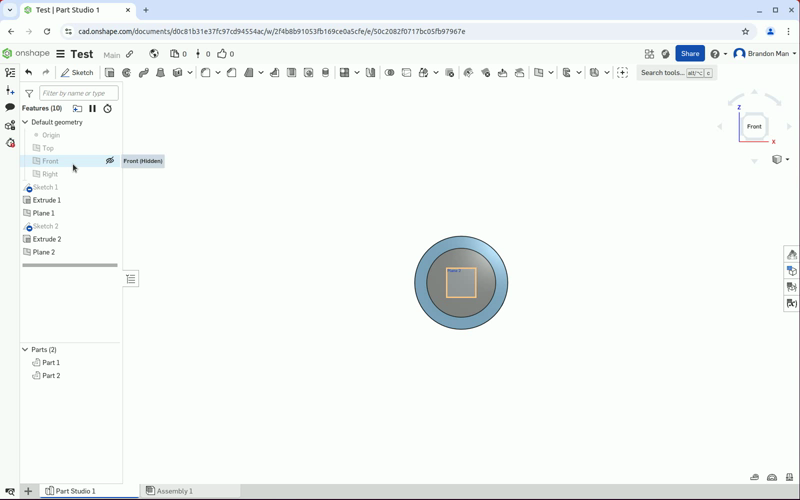
key(shift+s)
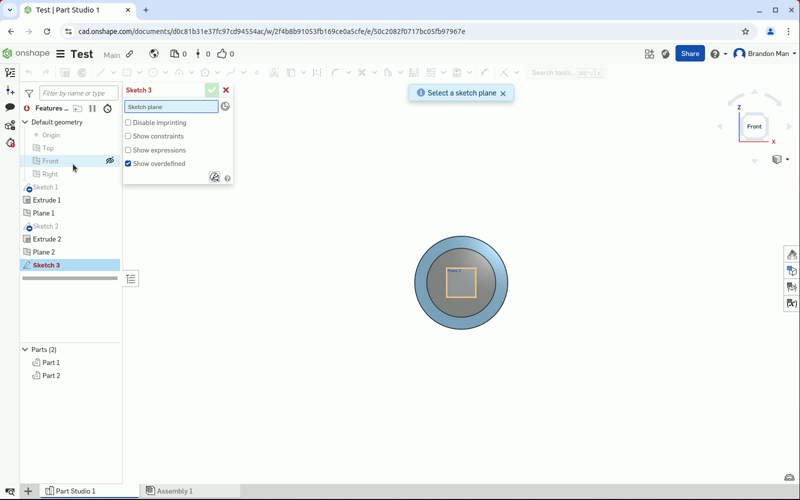
mouse_move(73, 254)
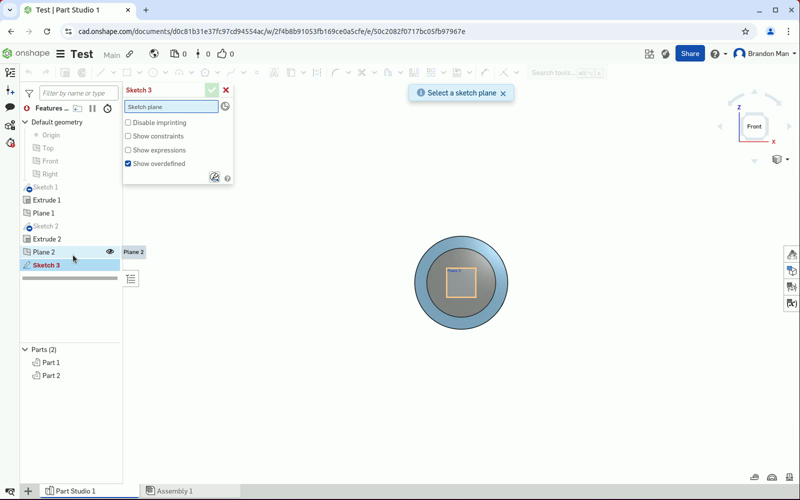
click(73, 254)
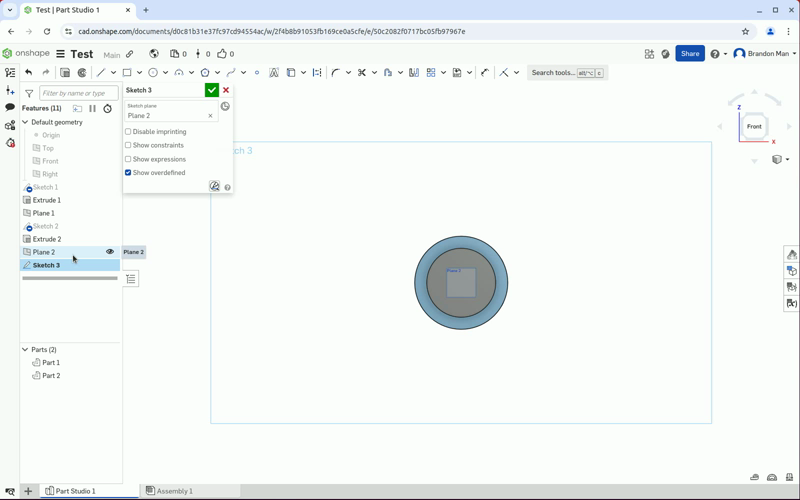
mouse_move(73, 352)
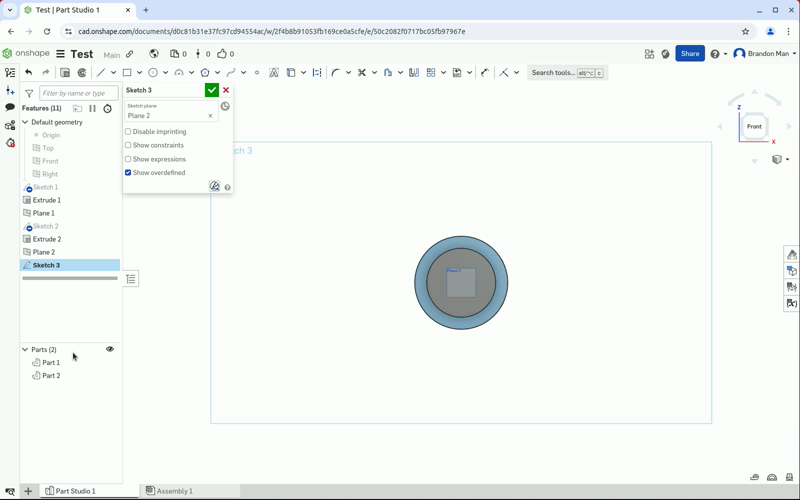
key(y)
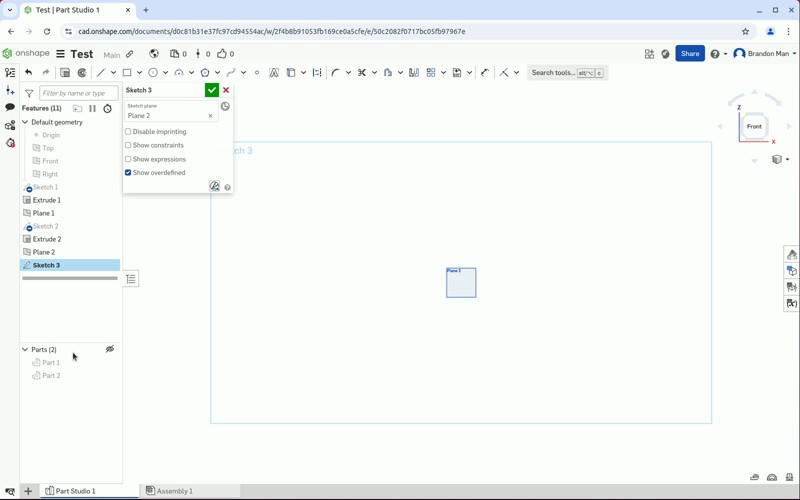
key(l)
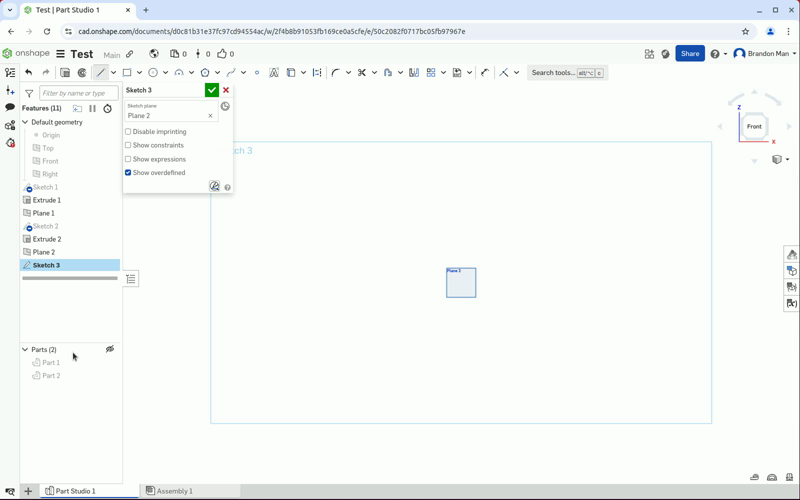
key_down(shift)
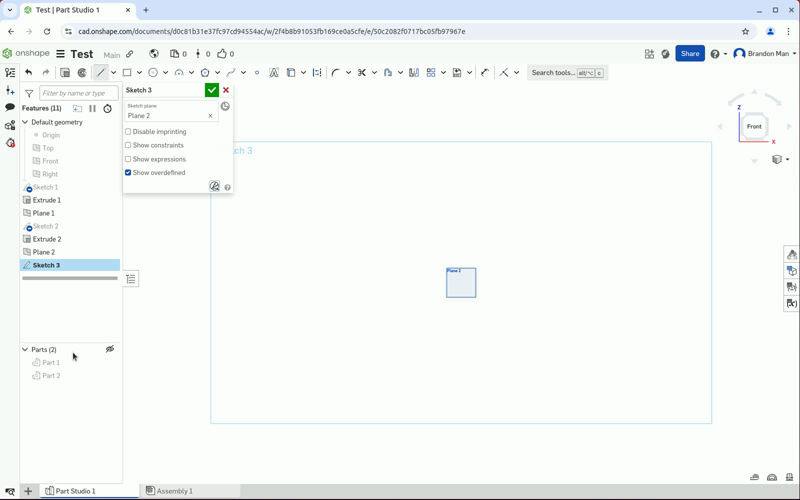
mouse_move(437, 292)
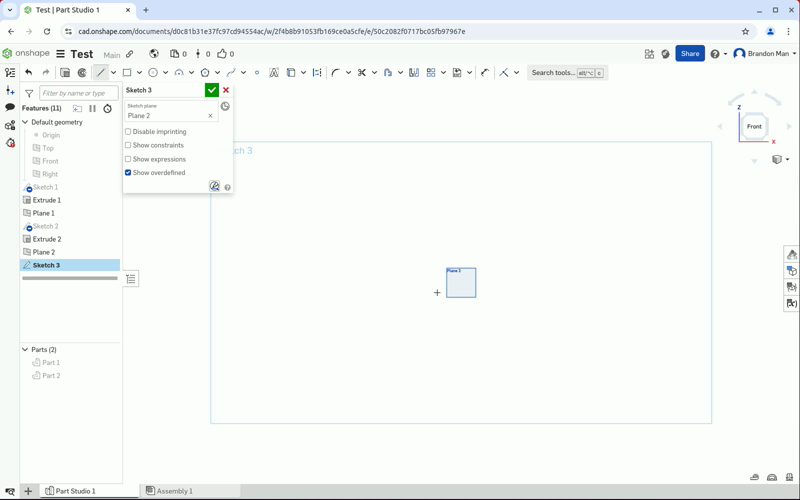
click(437, 292)
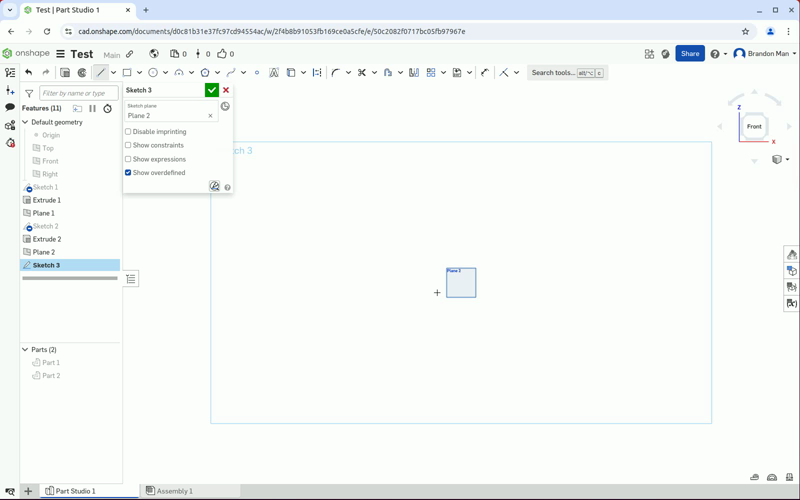
key_up(shift)
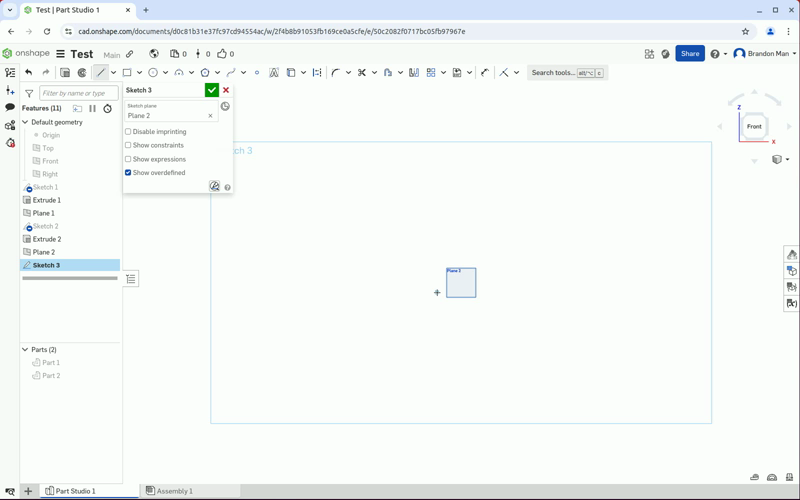
key_down(shift)
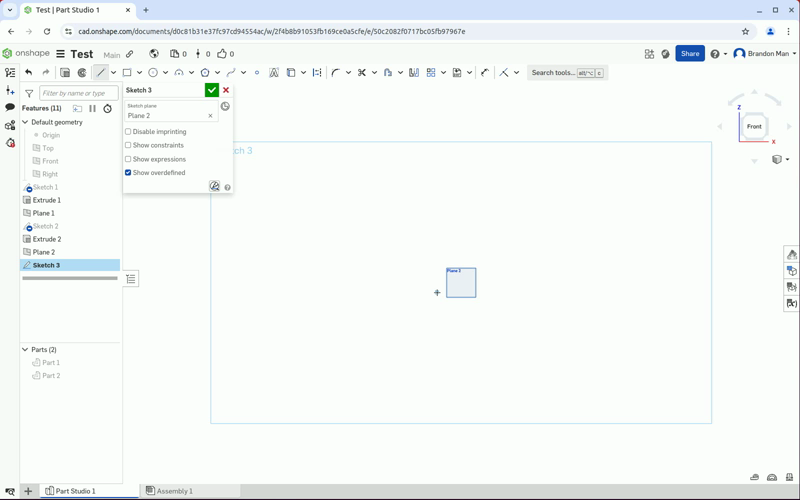
mouse_move(467, 292)
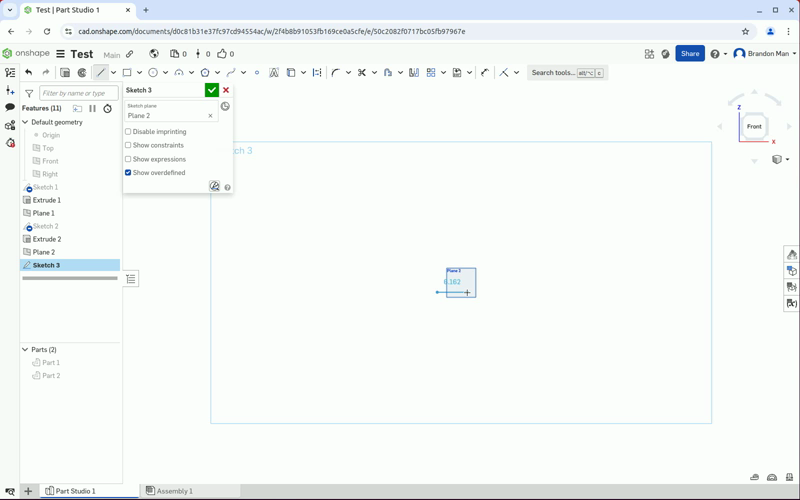
mouse_move(453, 307)
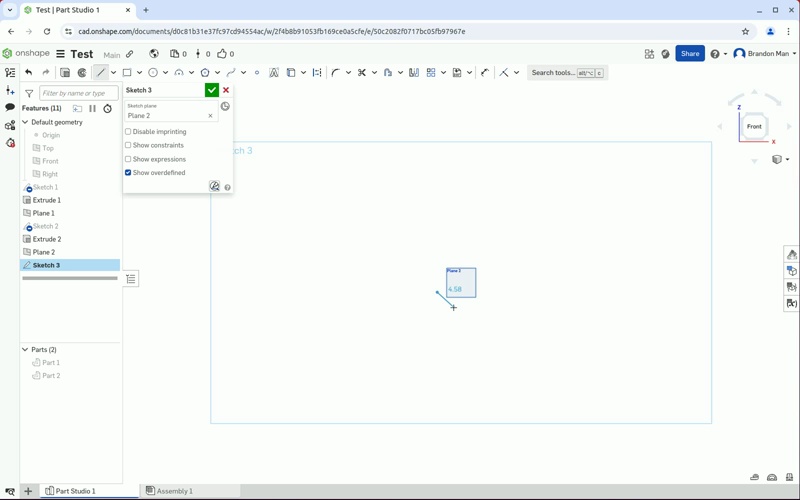
click(453, 307)
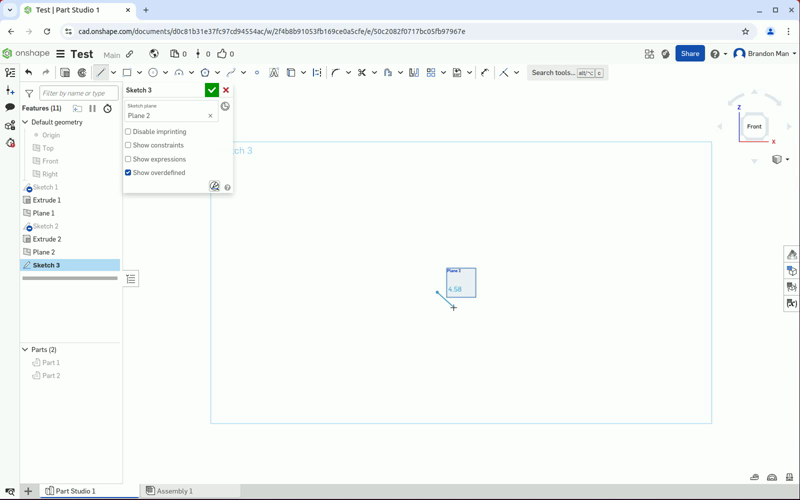
key_up(shift)
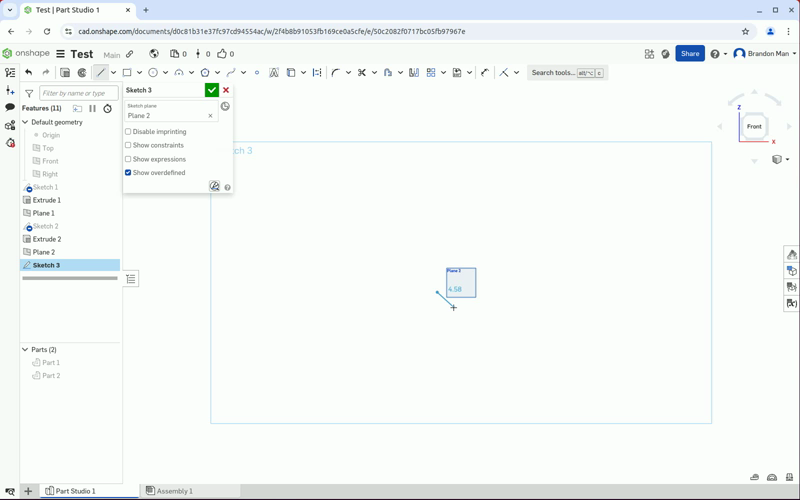
key_down(shift)
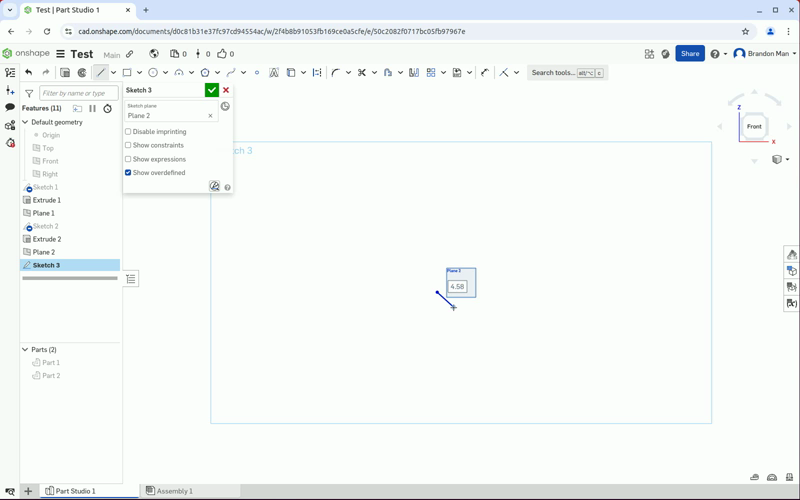
mouse_move(483, 307)
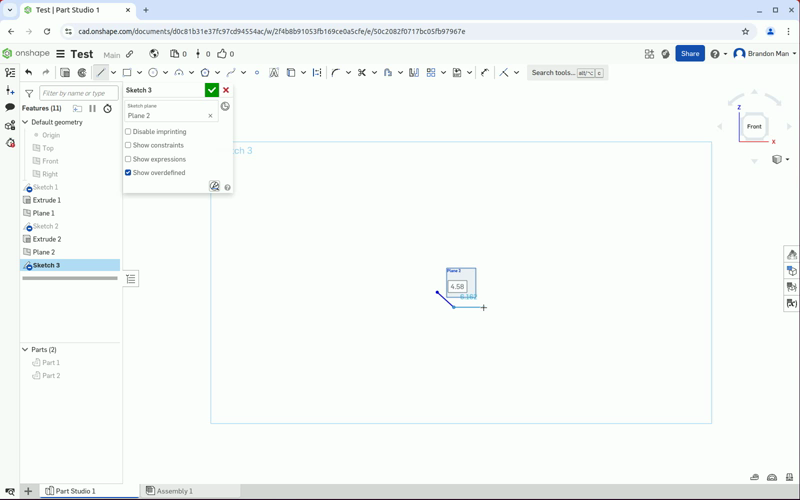
mouse_move(475, 303)
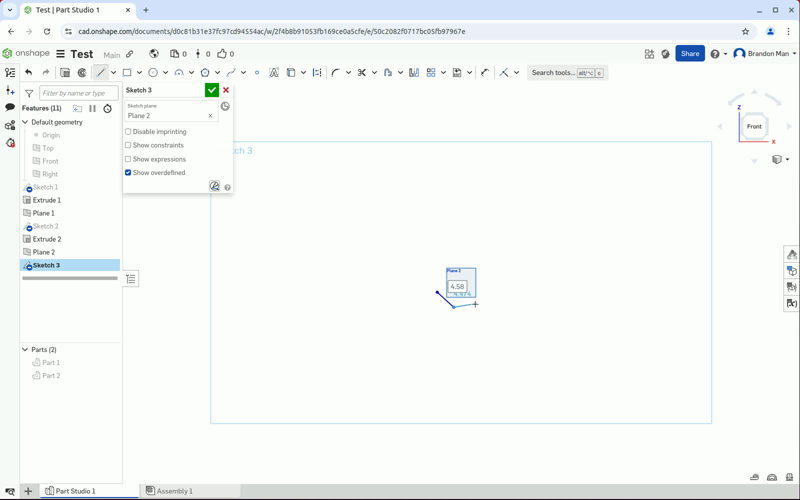
click(475, 303)
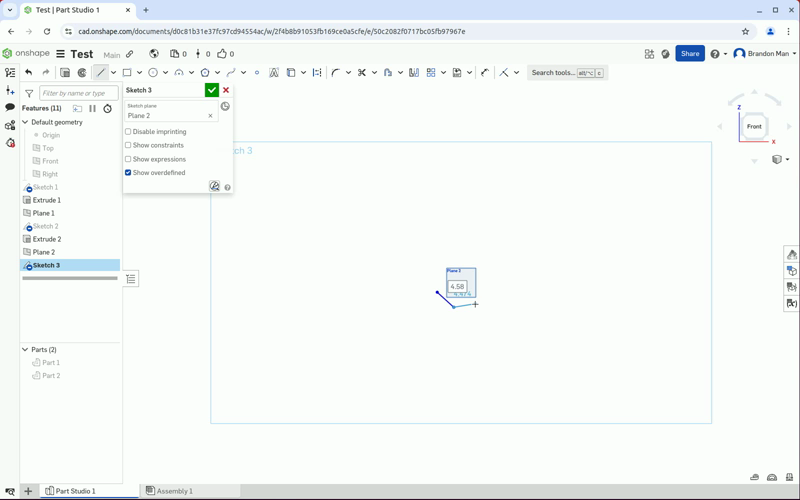
key_up(shift)
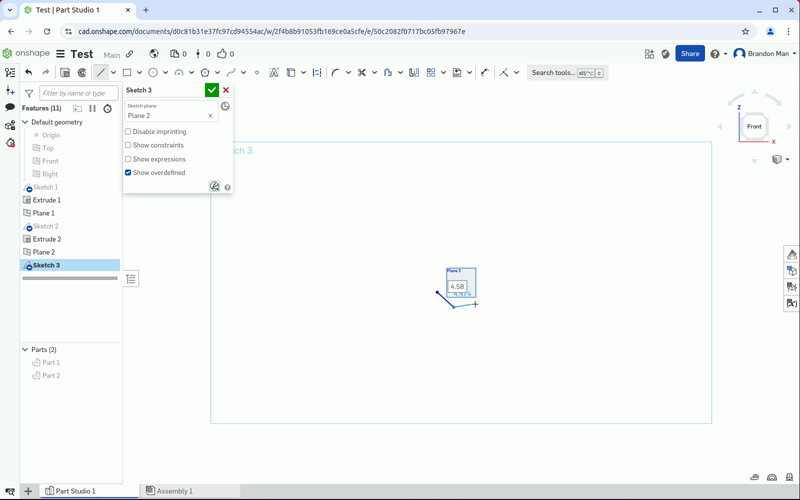
key_down(shift)
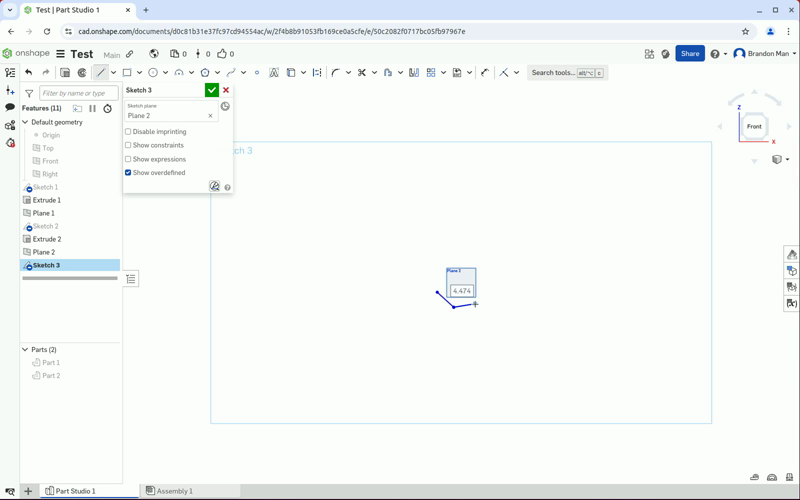
mouse_move(505, 303)
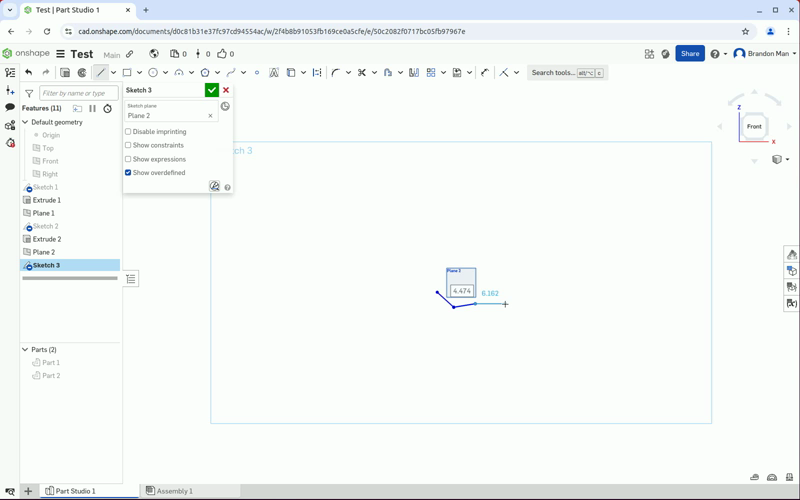
mouse_move(486, 284)
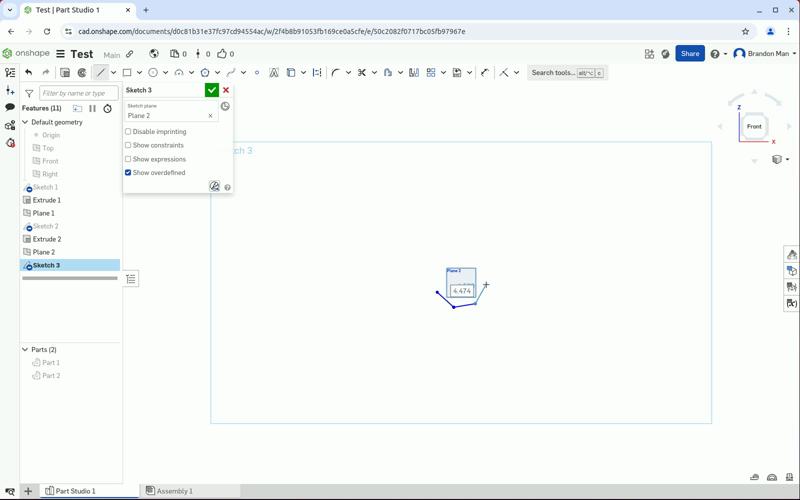
click(486, 284)
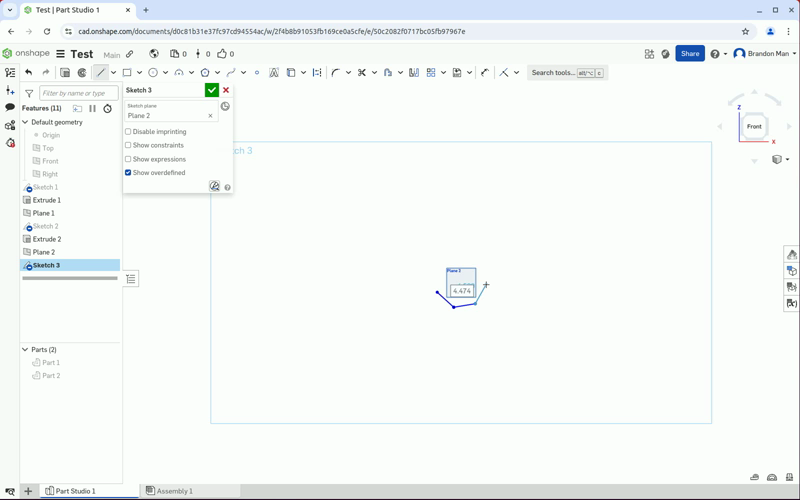
key_up(shift)
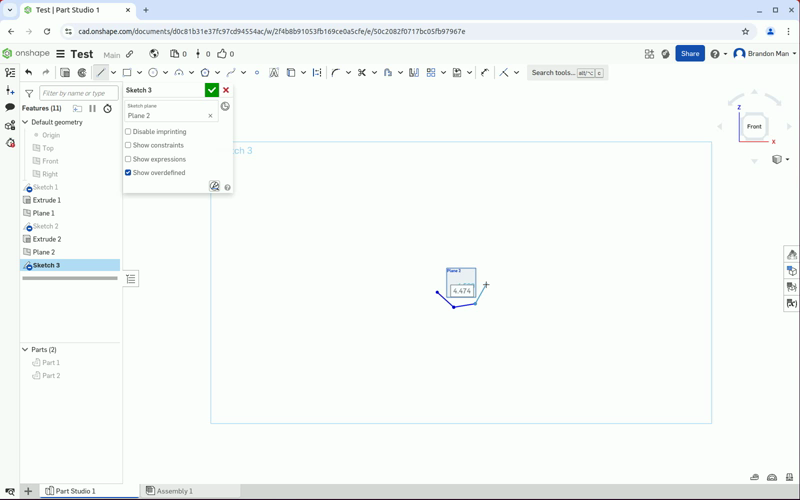
key_down(shift)
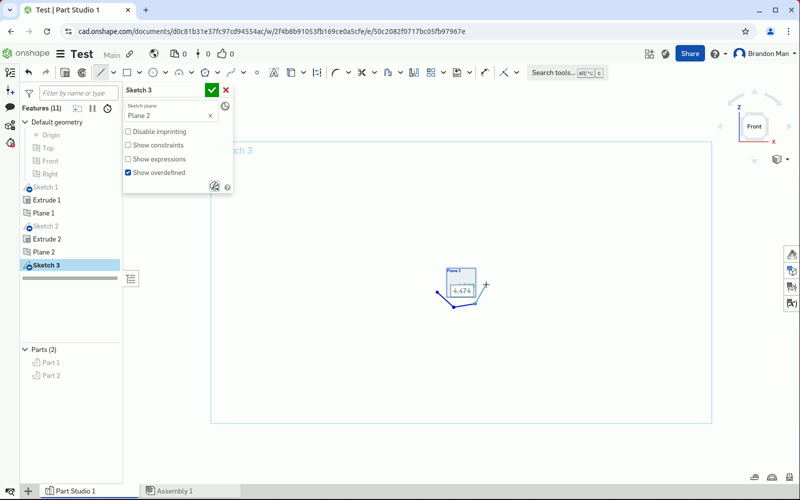
mouse_move(516, 284)
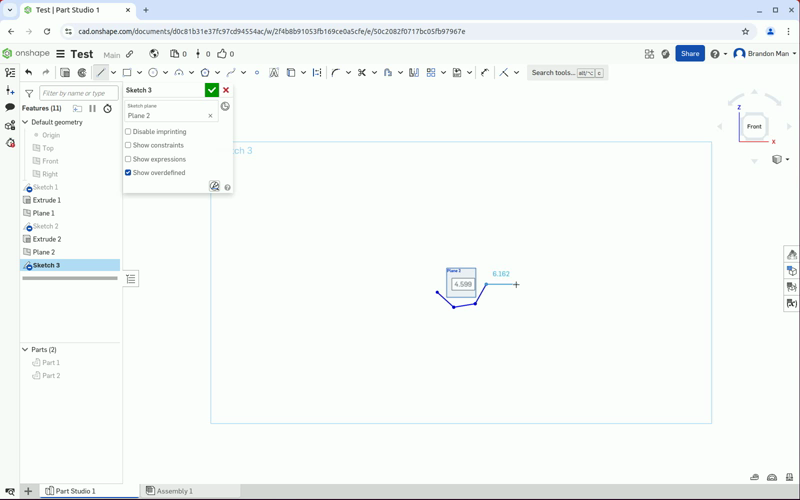
mouse_move(477, 264)
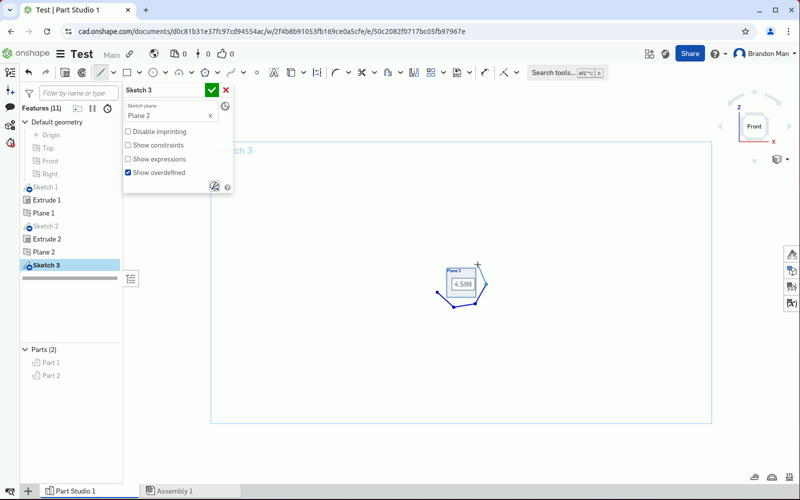
click(477, 264)
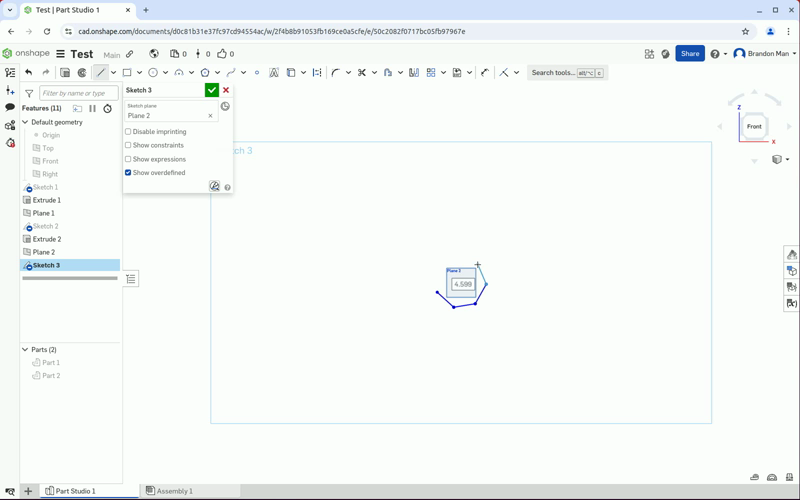
key_up(shift)
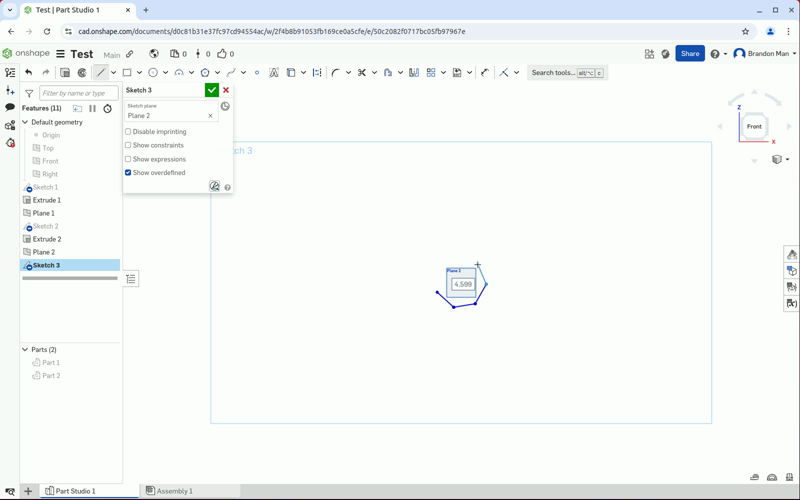
key_down(shift)
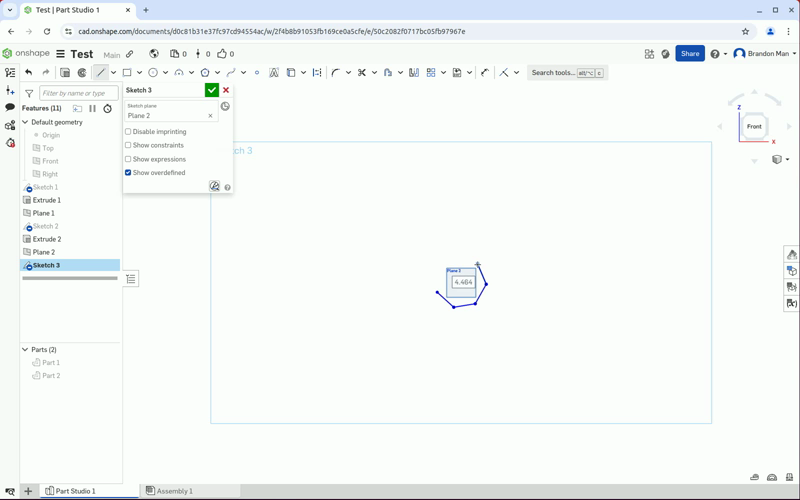
mouse_move(507, 264)
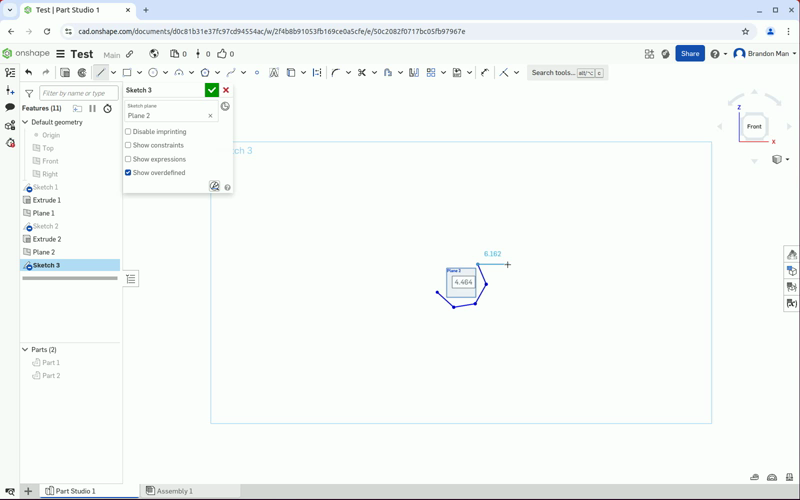
mouse_move(456, 257)
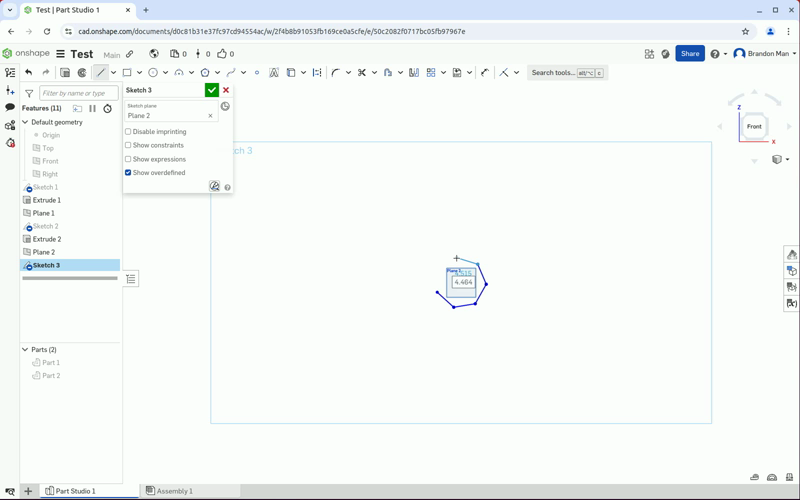
click(456, 257)
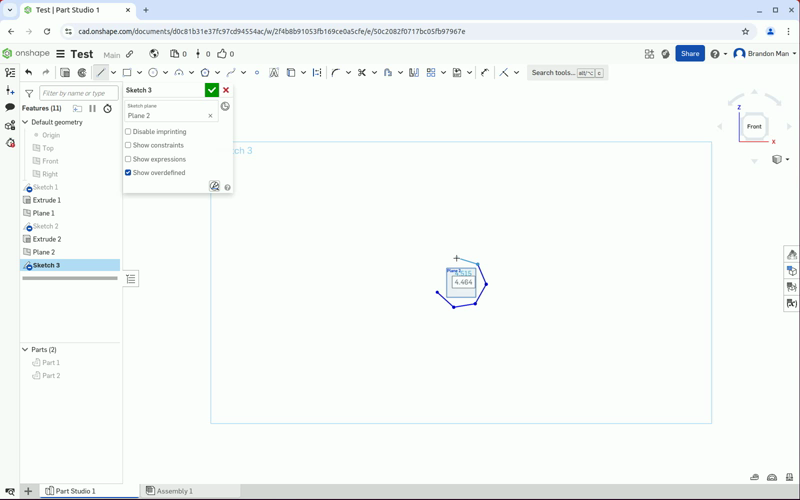
key_up(shift)
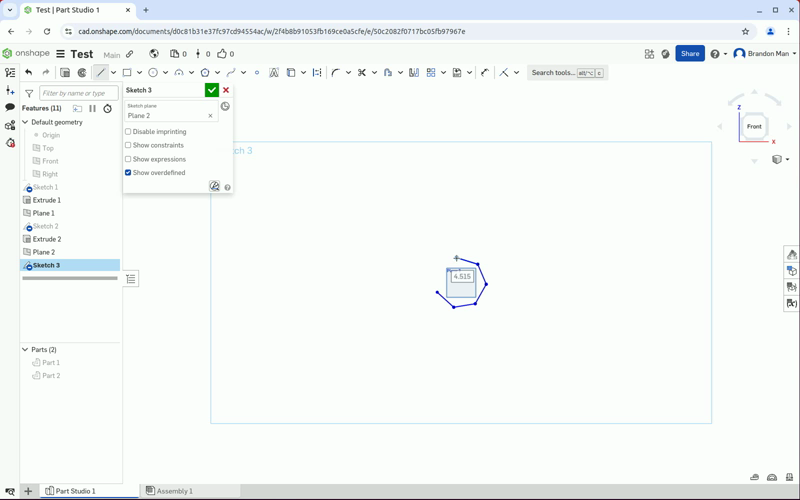
key_down(shift)
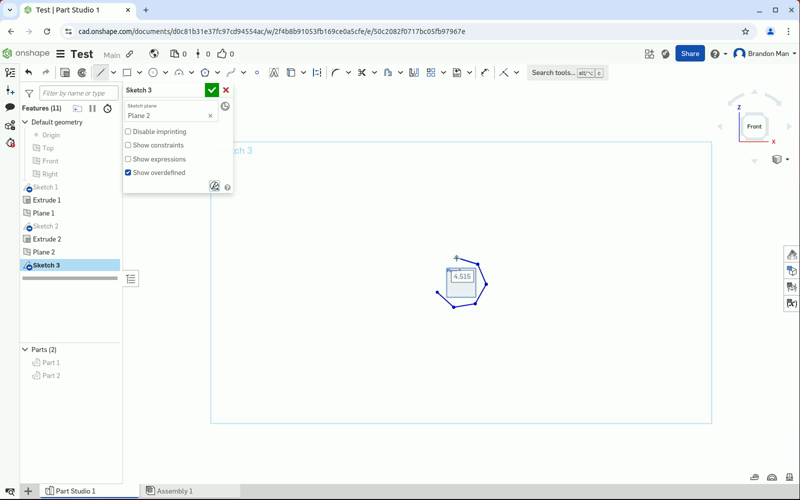
mouse_move(486, 257)
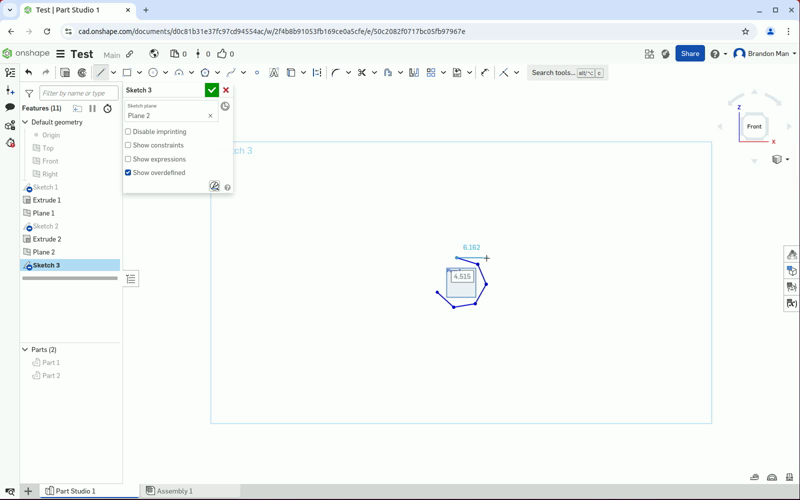
mouse_move(438, 270)
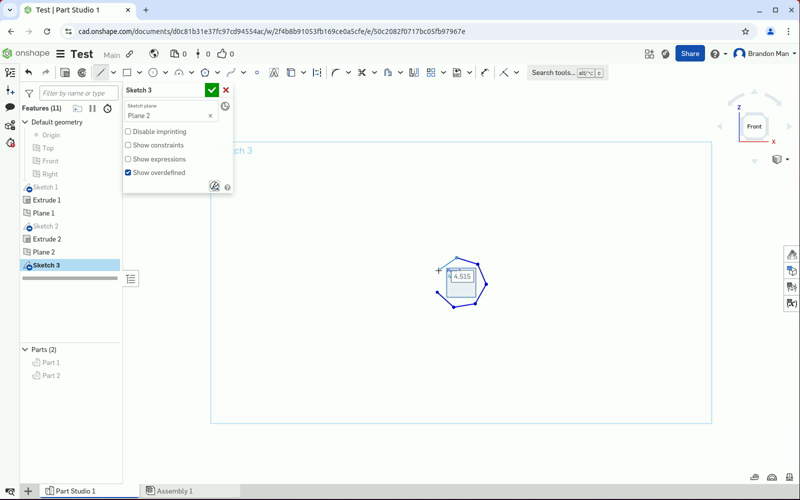
click(438, 270)
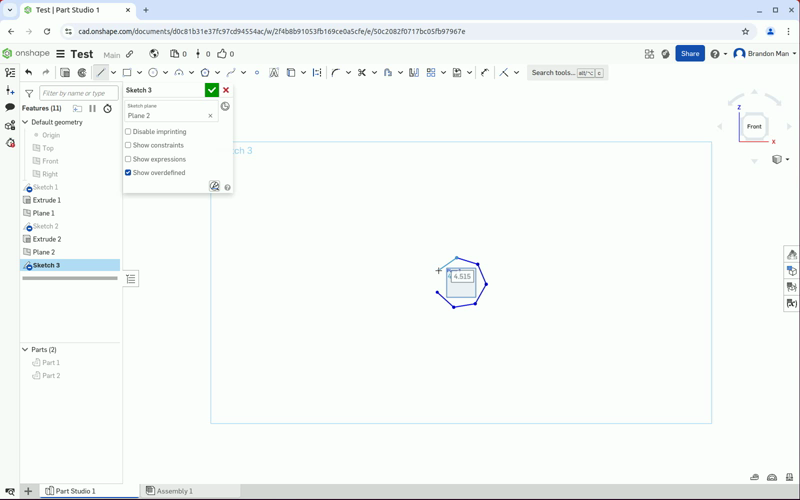
key_up(shift)
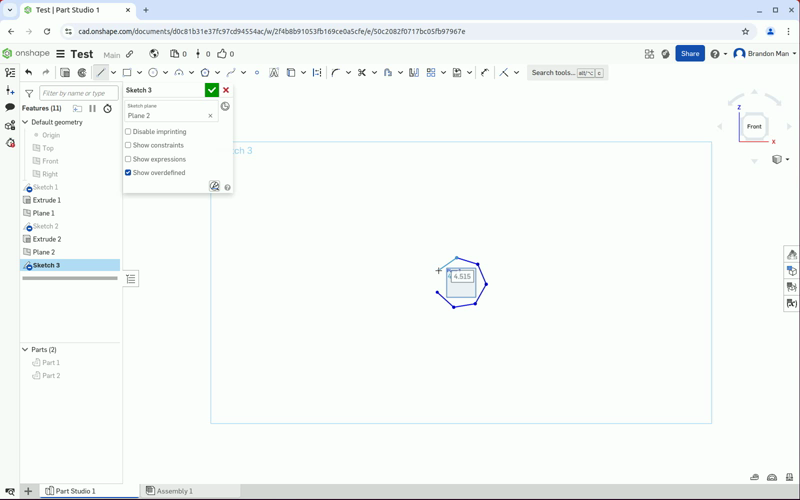
mouse_move(468, 270)
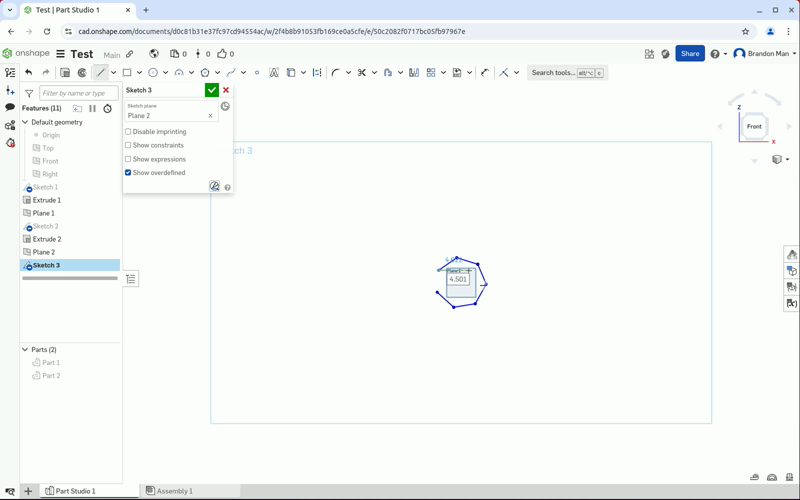
key_down(shift)
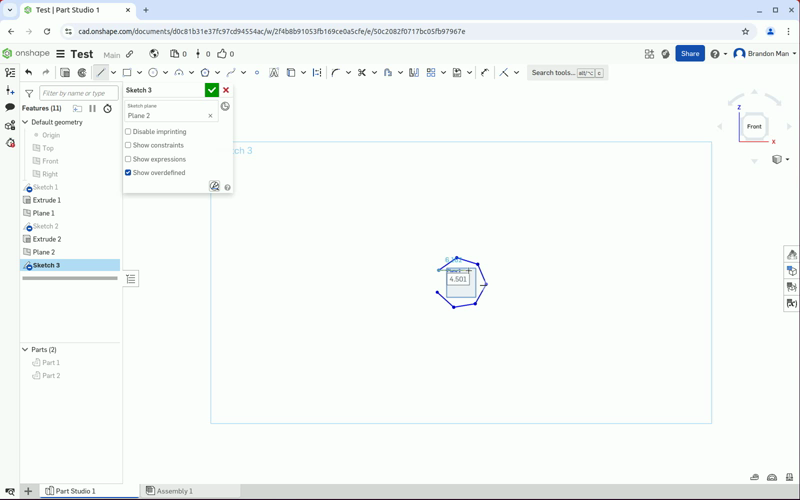
mouse_move(437, 292)
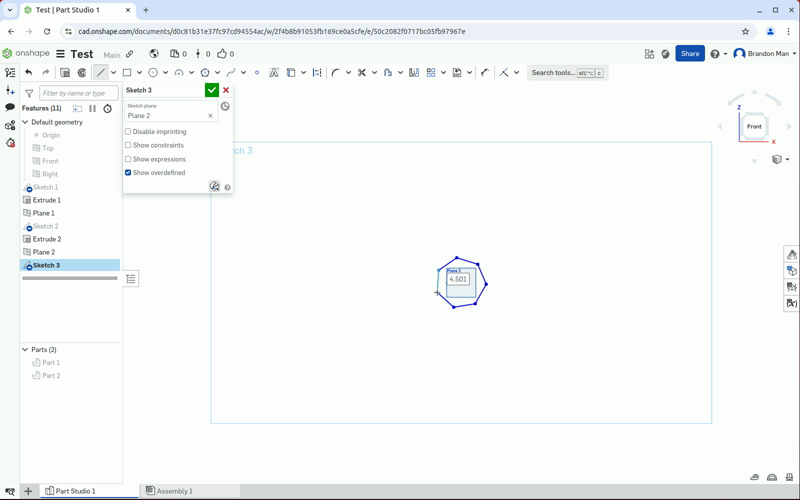
key_up(shift)
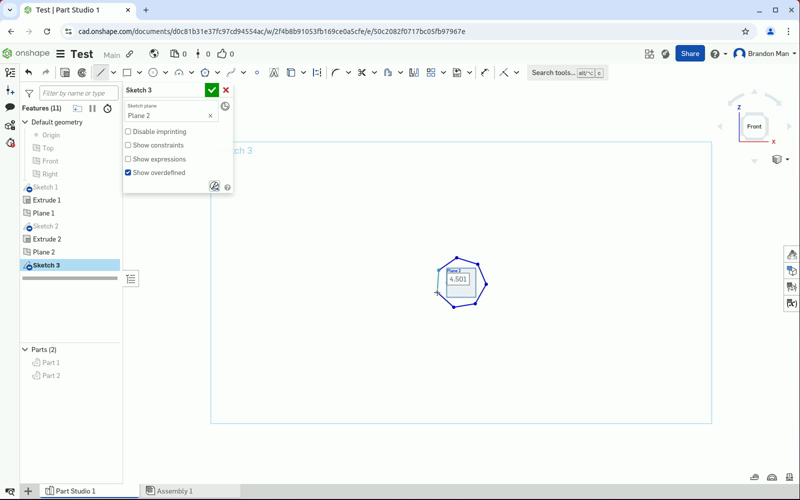
click(437, 292)
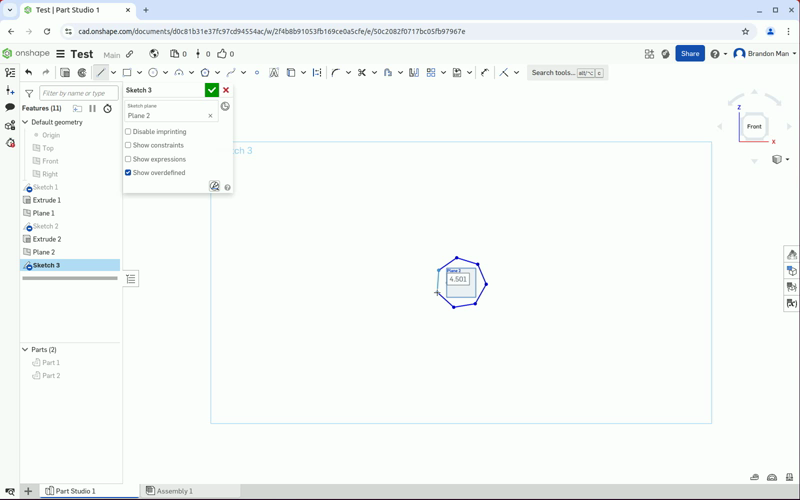
key(esc)
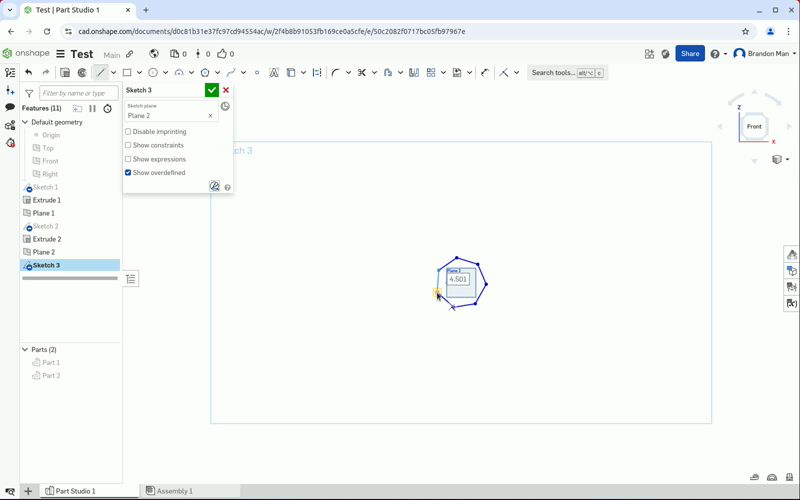
mouse_move(452, 301)
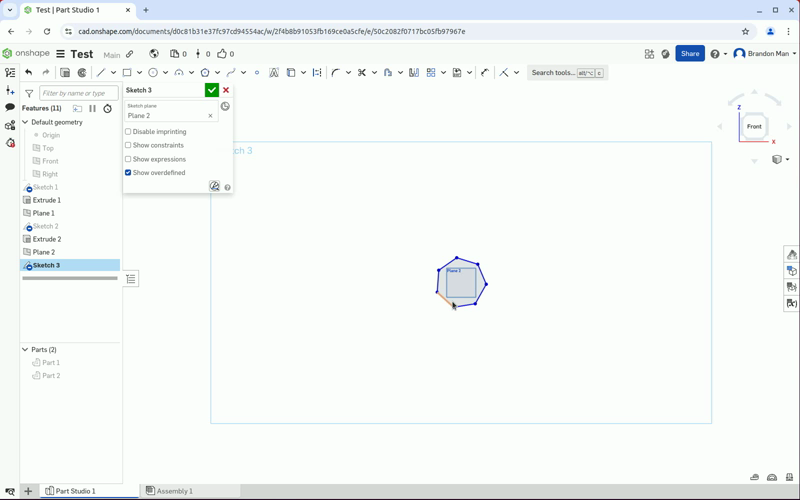
scroll(6)
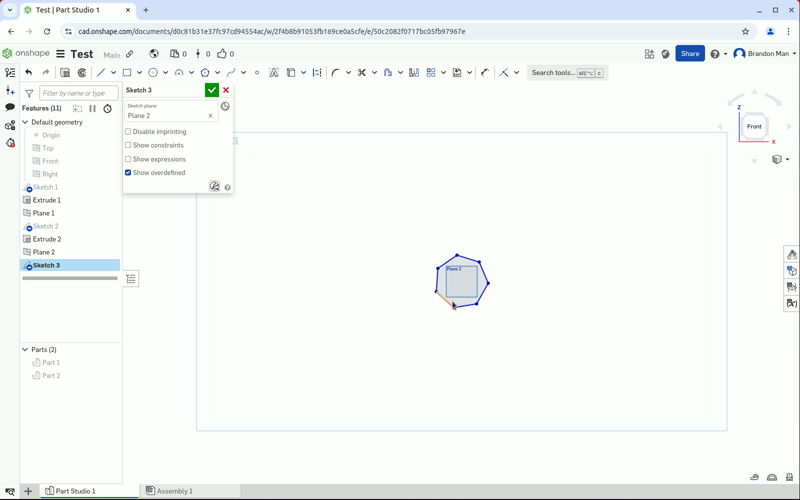
scroll(6)
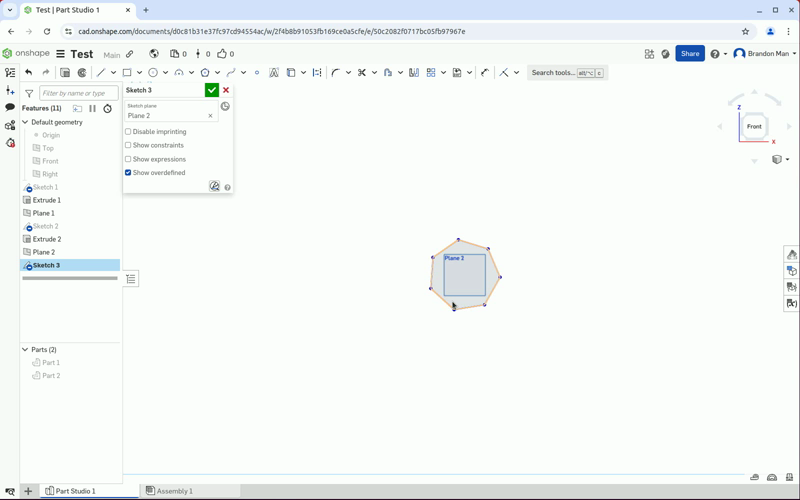
scroll(6)
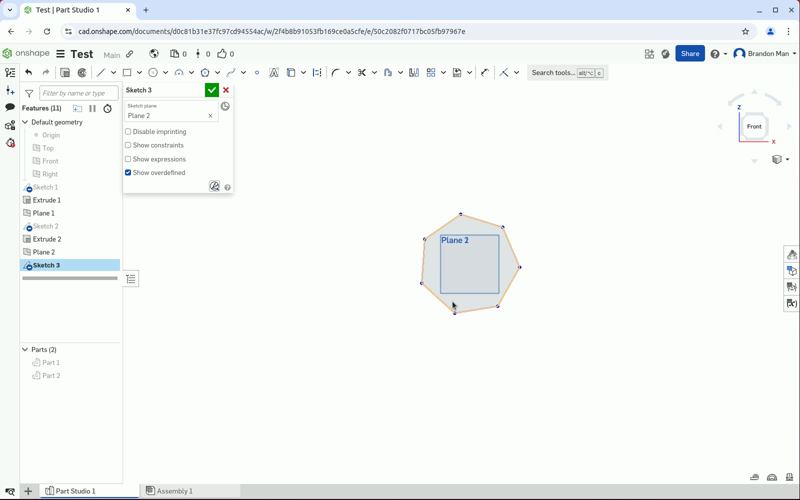
scroll(6)
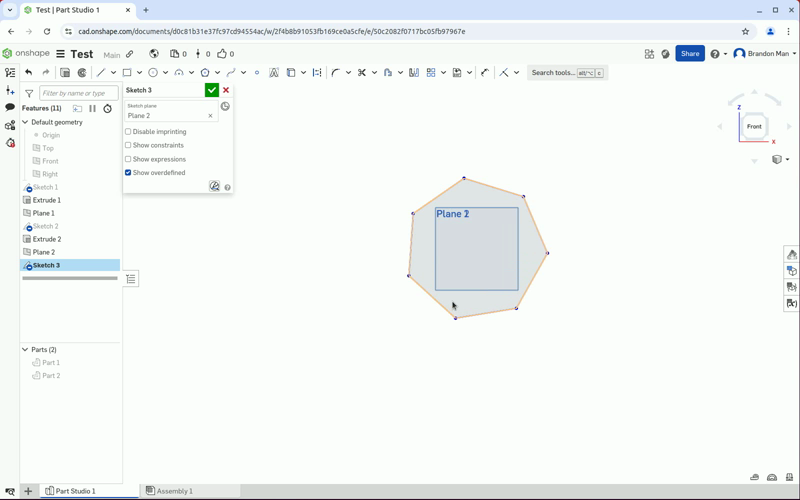
scroll(6)
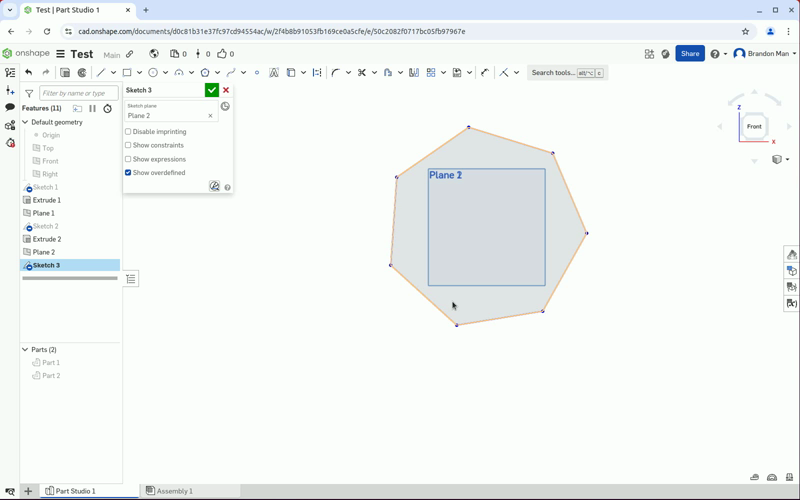
scroll(6)
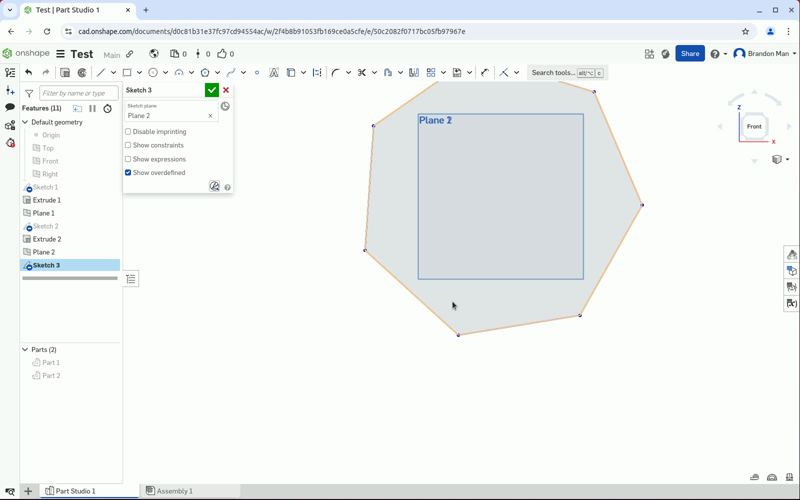
scroll(6)
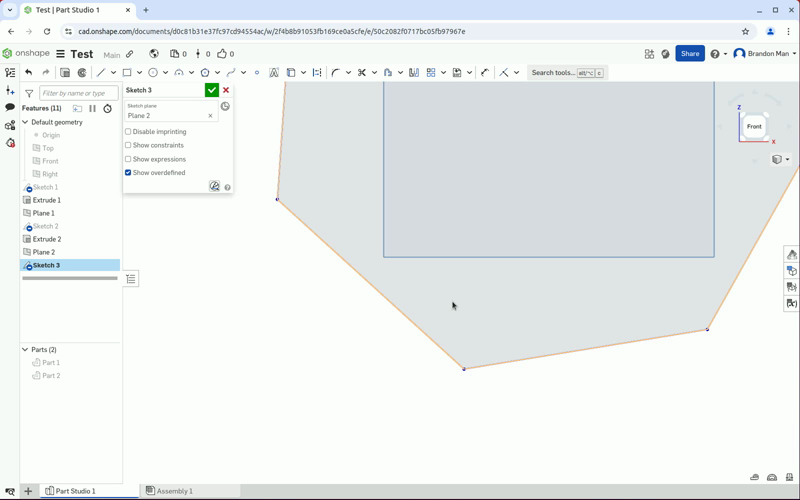
click(452, 301)
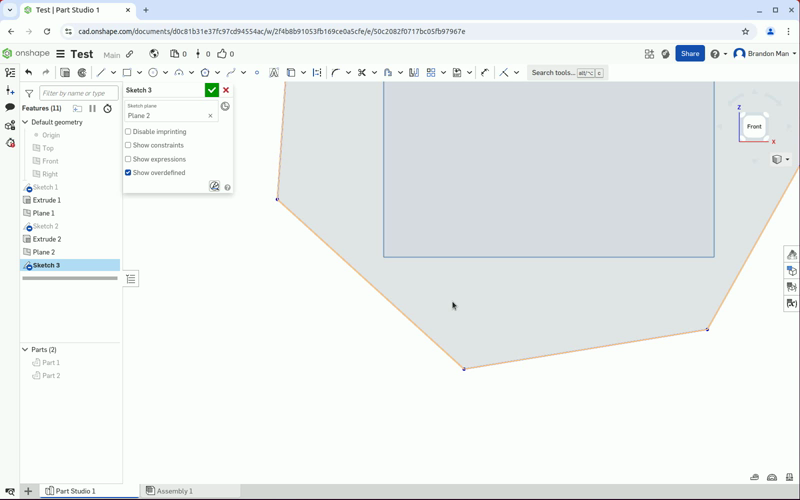
scroll(-6)
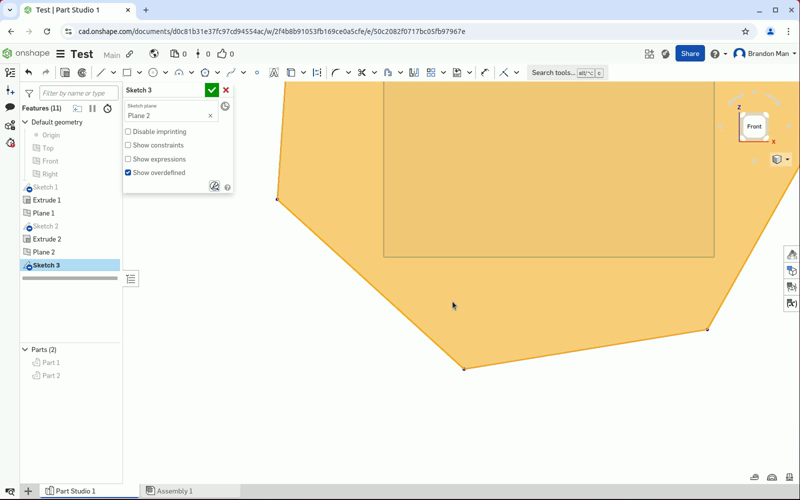
scroll(-6)
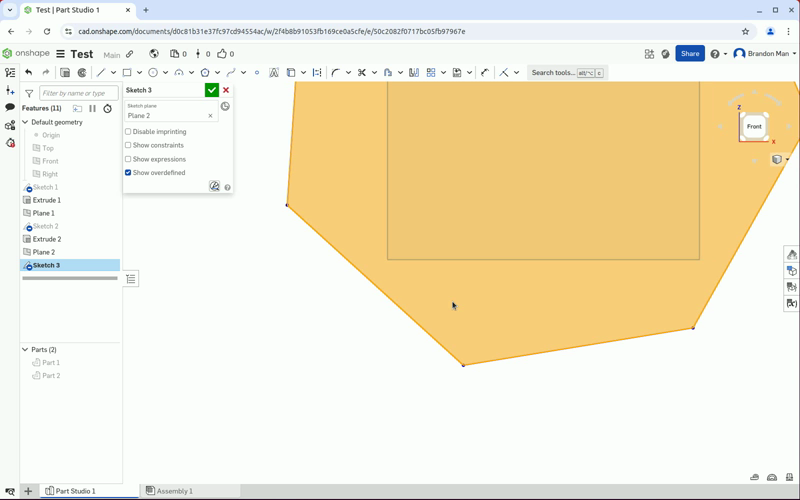
scroll(-6)
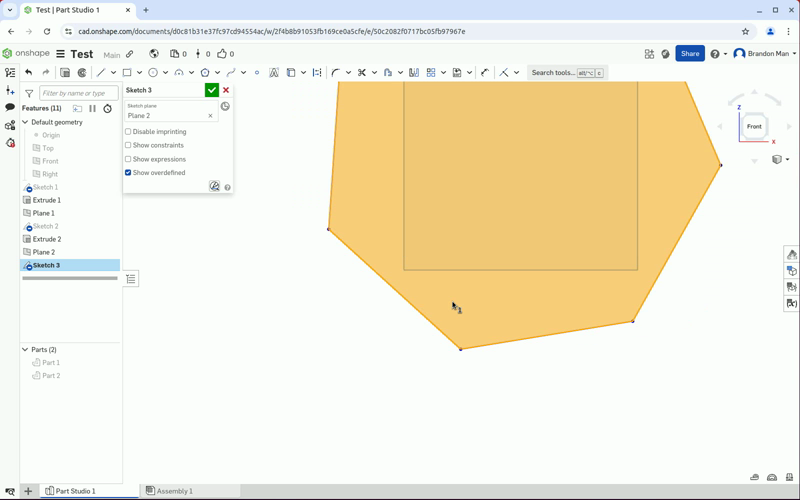
scroll(-6)
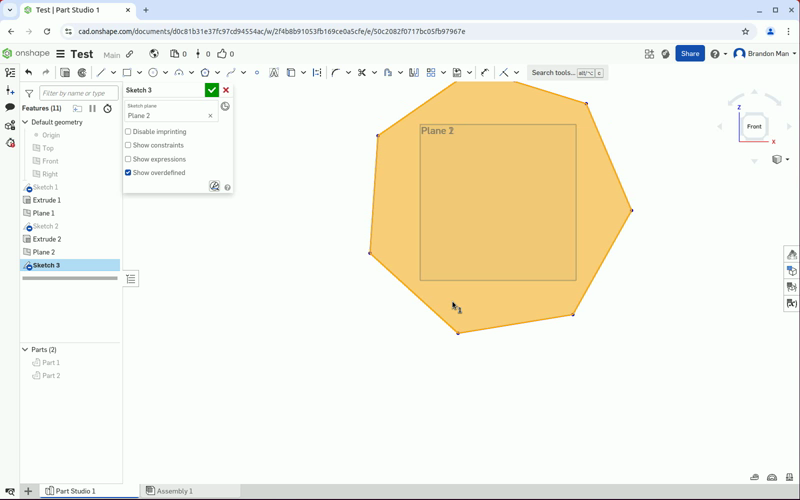
scroll(-6)
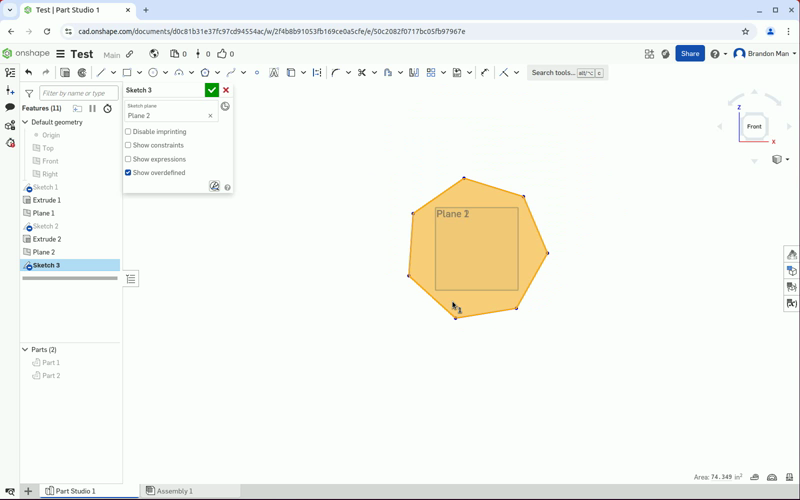
scroll(-6)
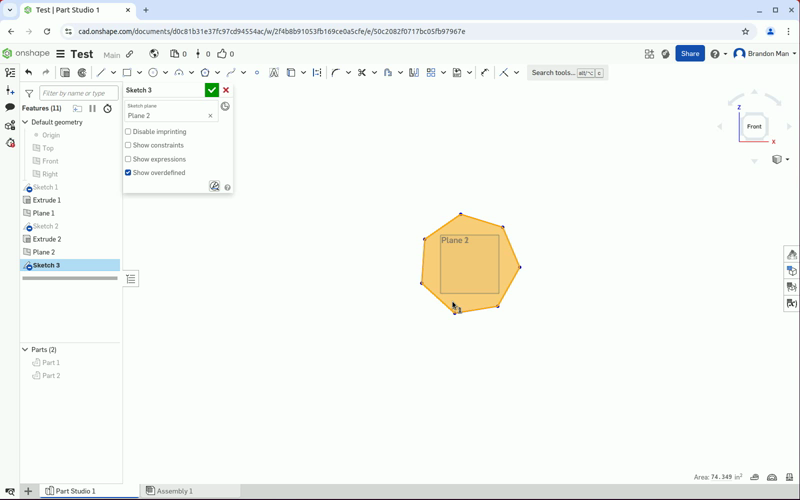
scroll(-6)
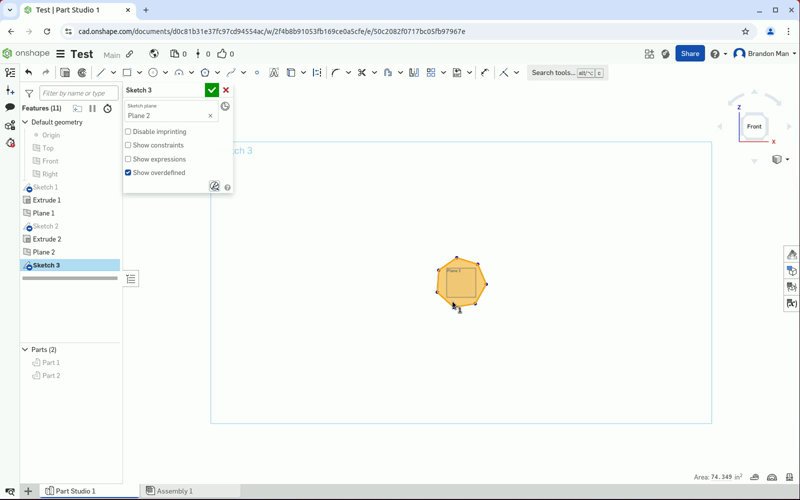
mouse_move(73, 352)
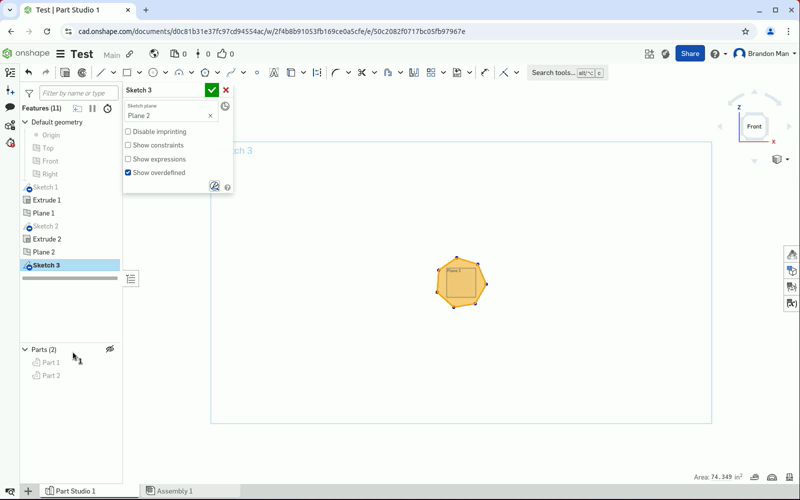
key(shift+y)
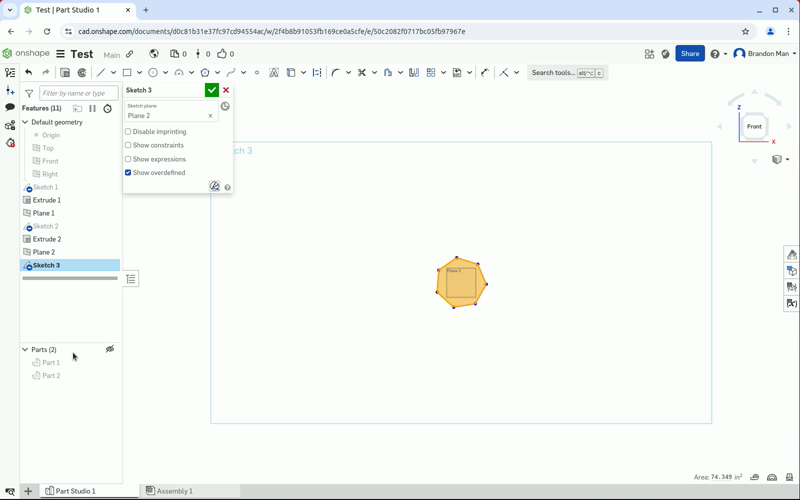
key(shift+e)
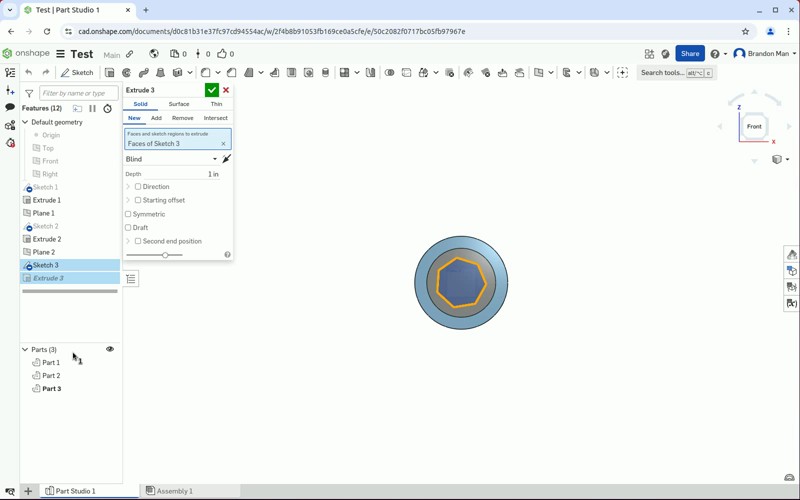
mouse_move(143, 106)
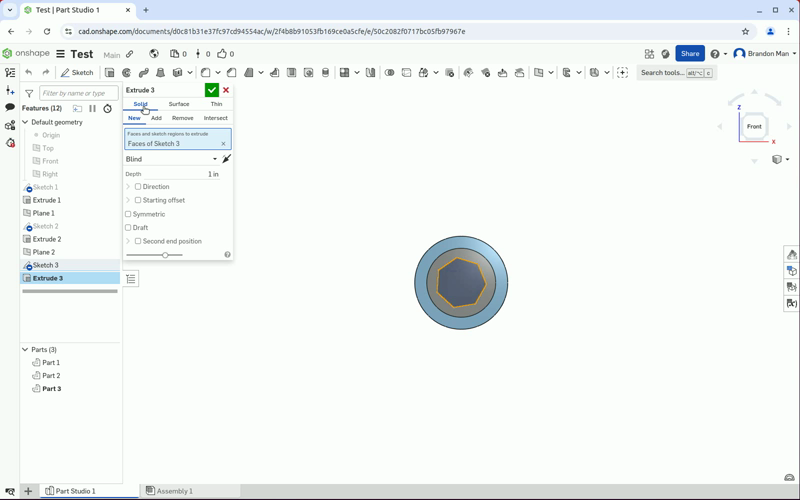
click(143, 106)
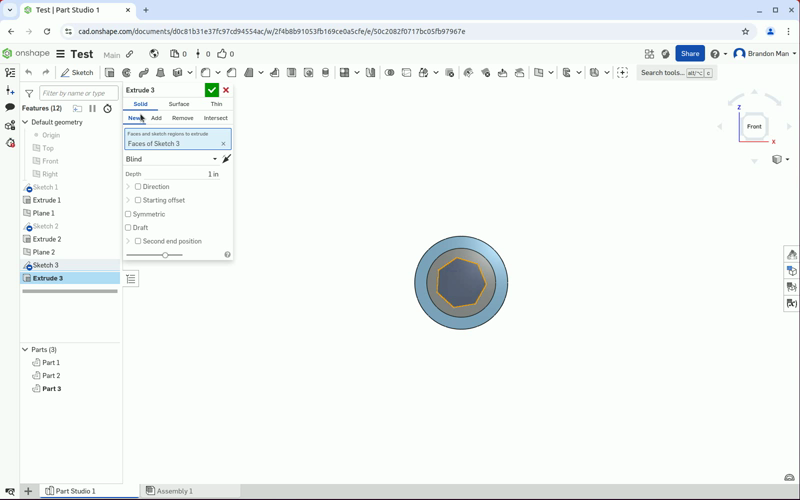
mouse_move(137, 120)
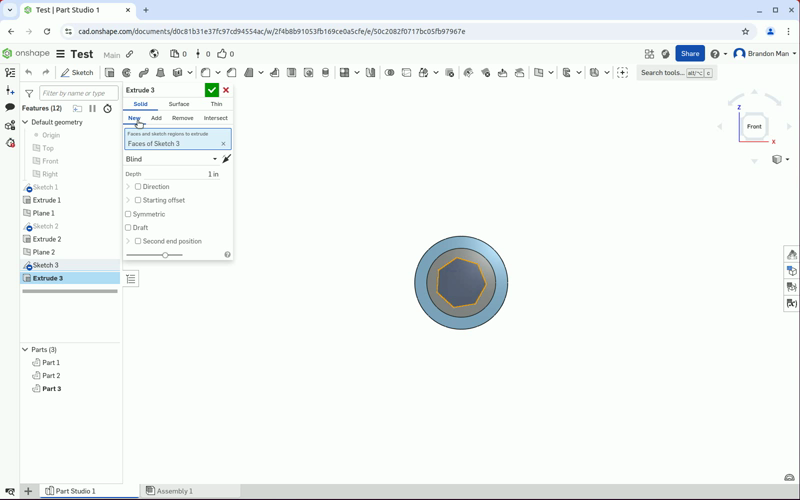
click(137, 120)
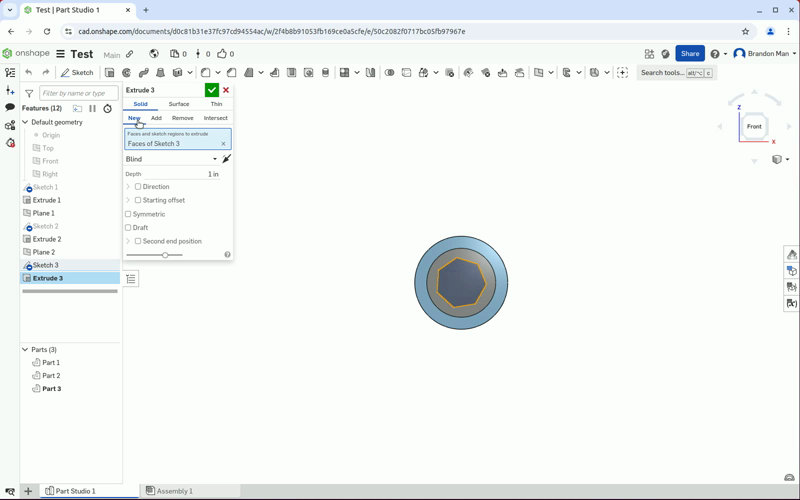
key(tab, 4)
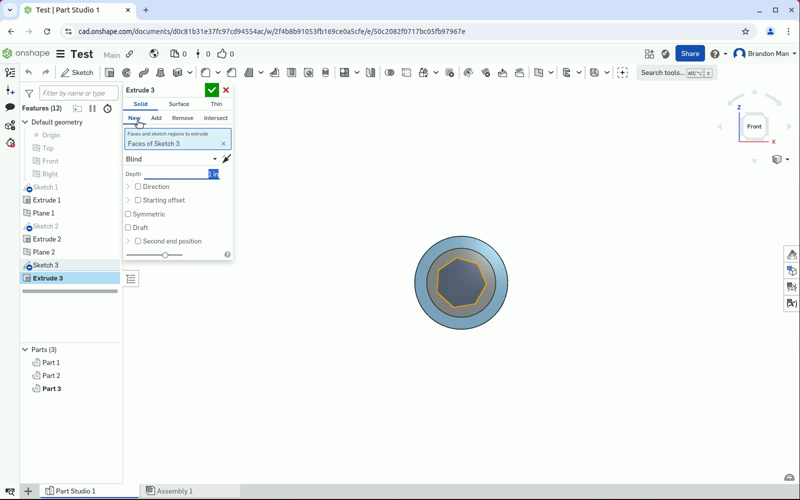
text(18.535)
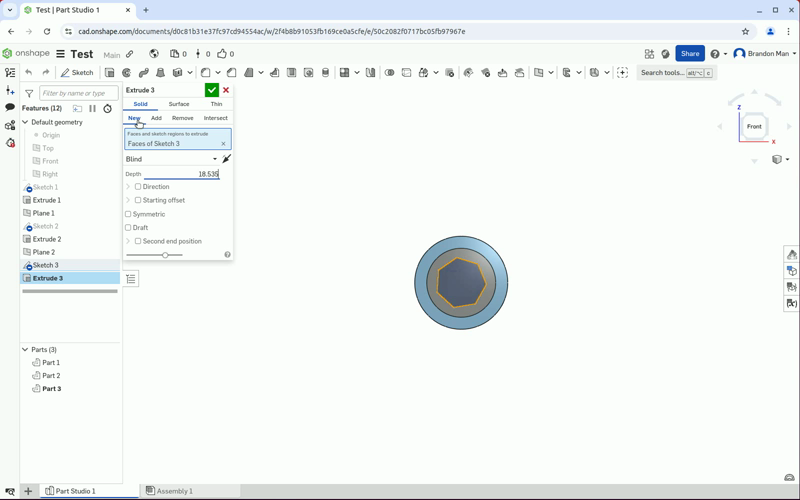
key(enter)
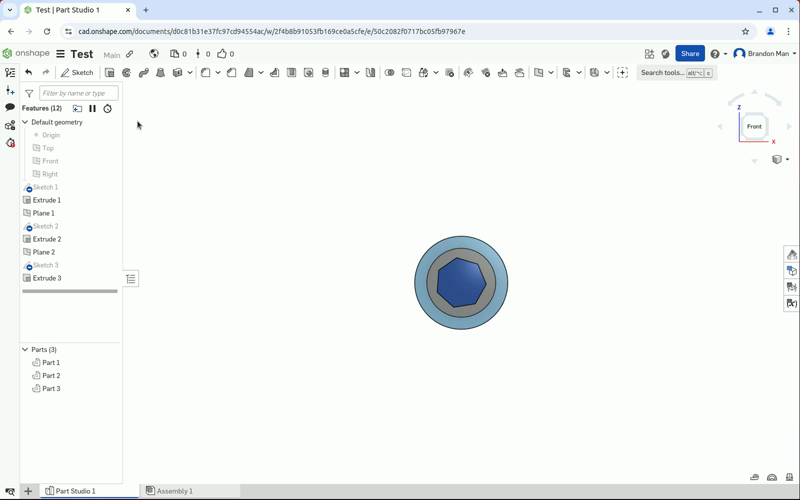
key(shift+h)
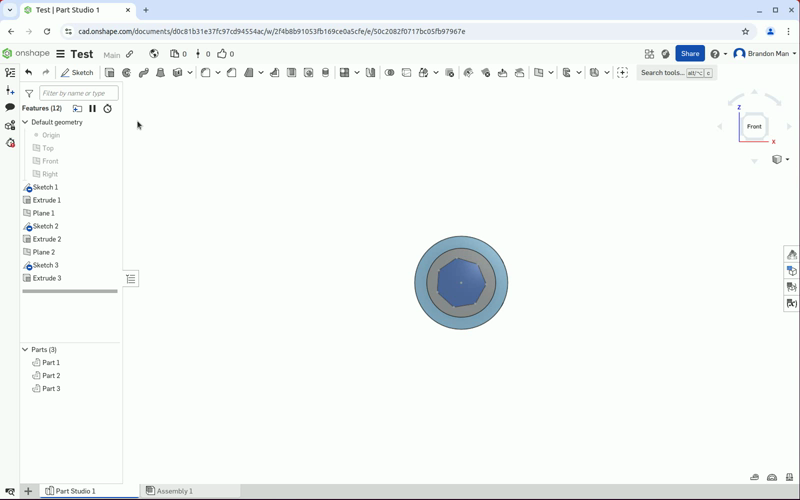
key(shift+h)
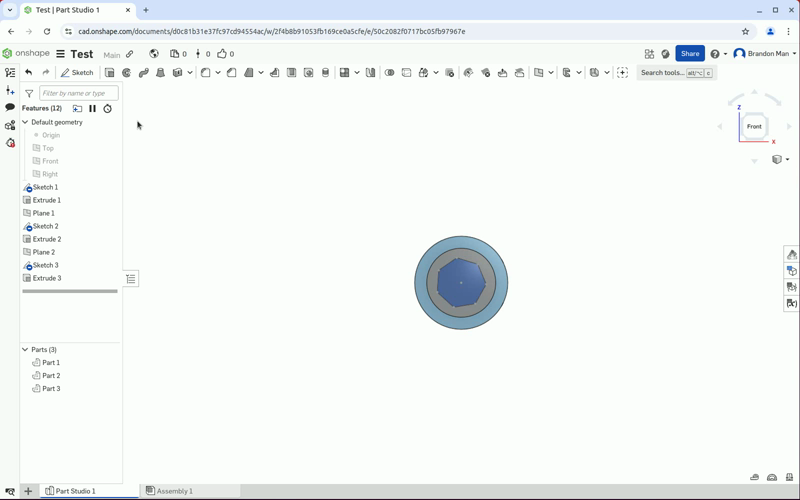
key(shift+7)
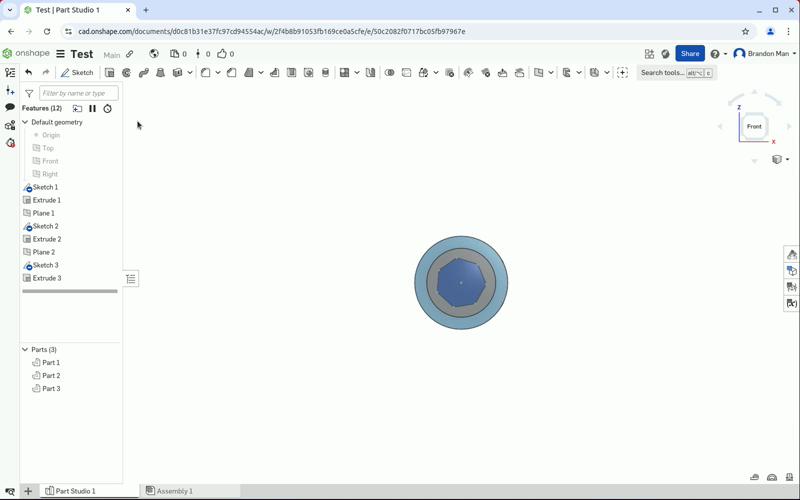
key(left, 2)
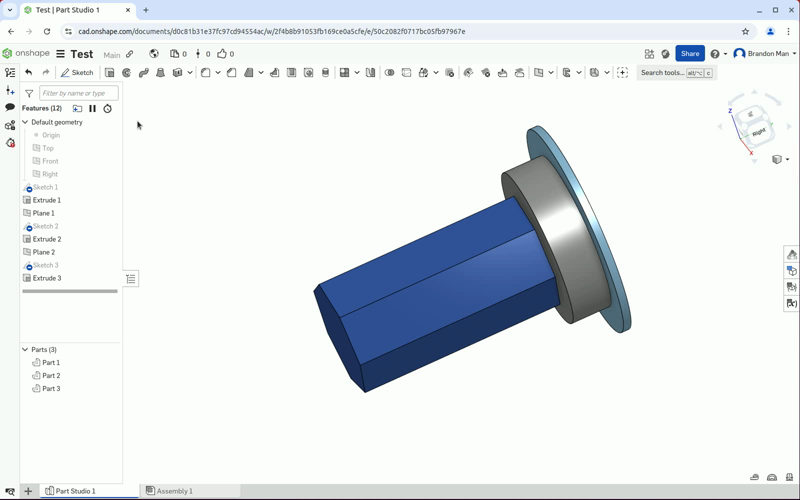
key(down, 2)
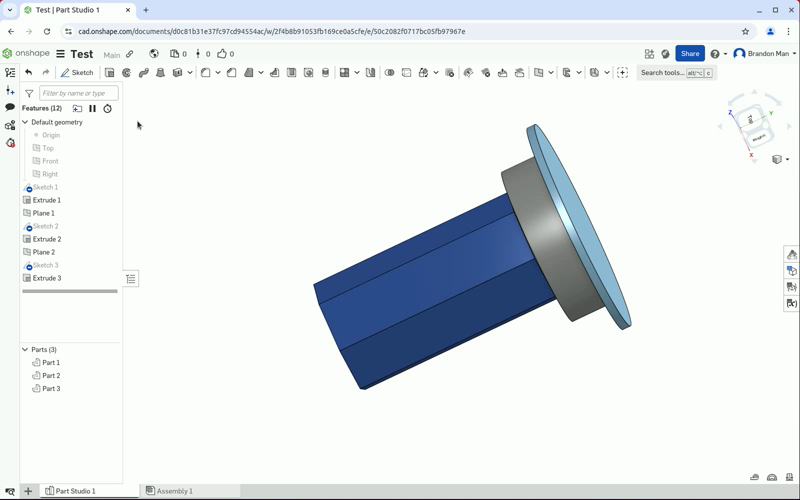
key(up, 2)
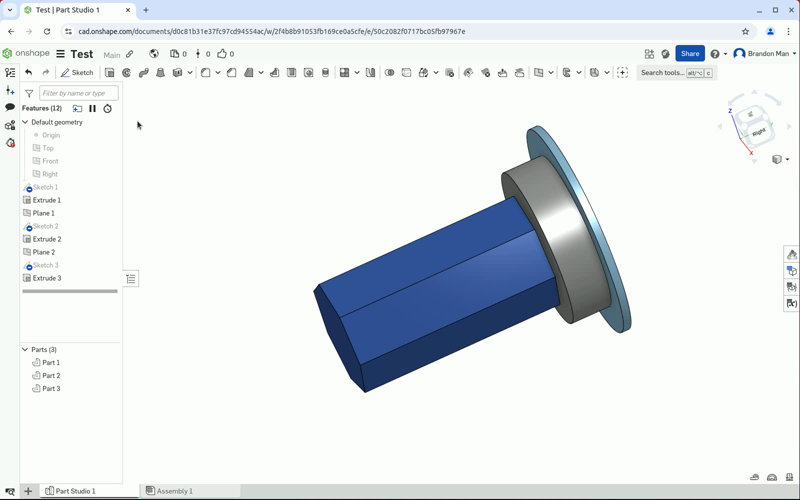
key(right, 2)
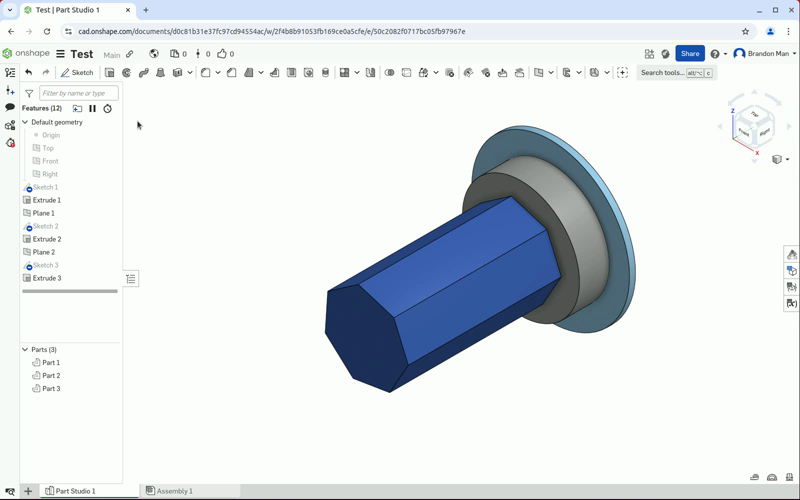
mouse_move(73, 189)
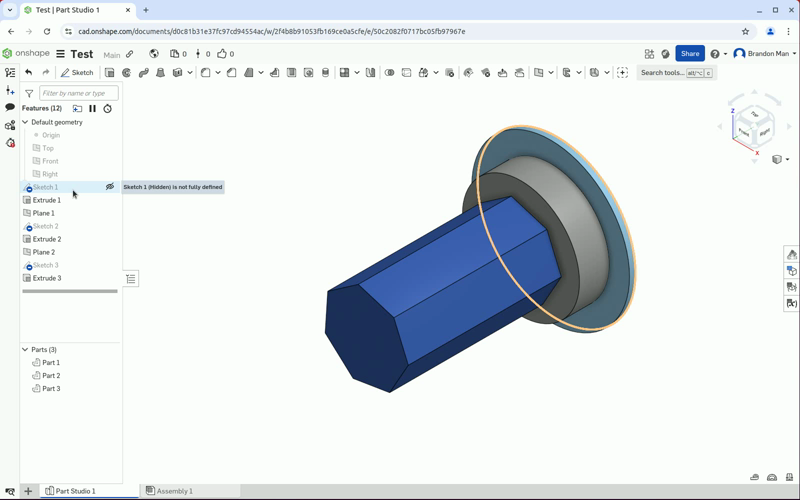
click(73, 189)